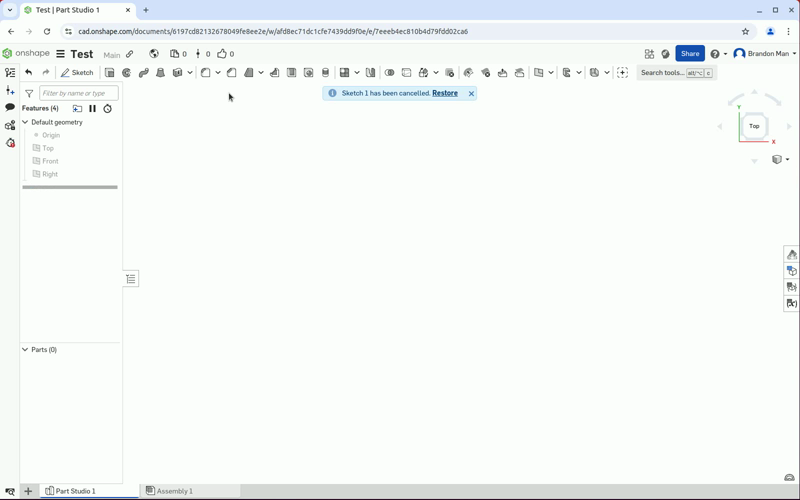
key(shift+h)
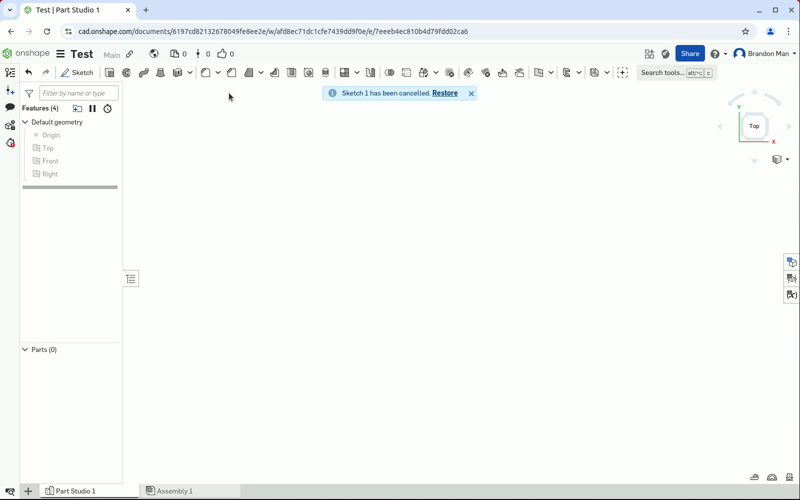
mouse_move(73, 352)
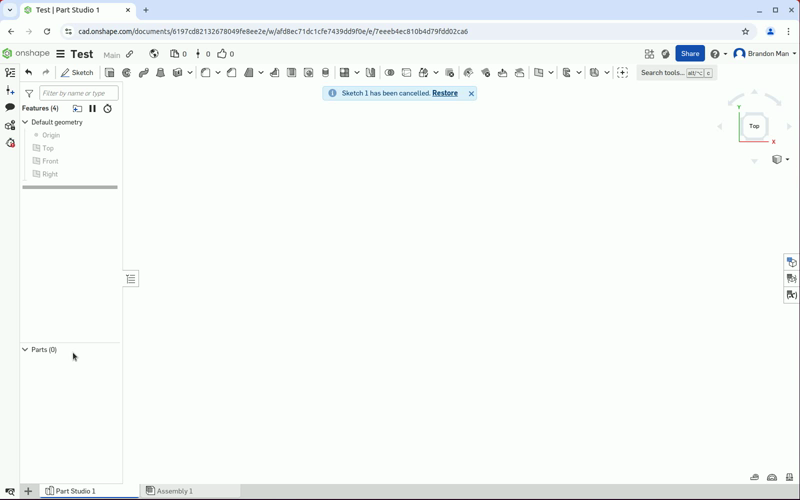
key(y)
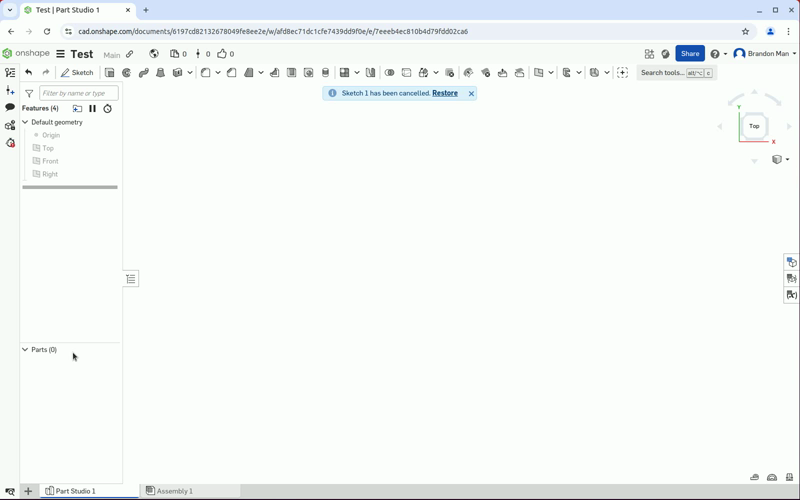
key(shift+p)
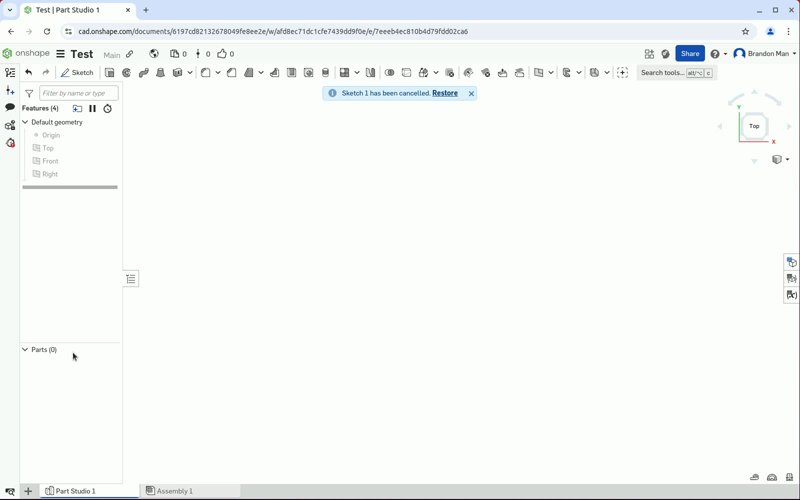
key(space)
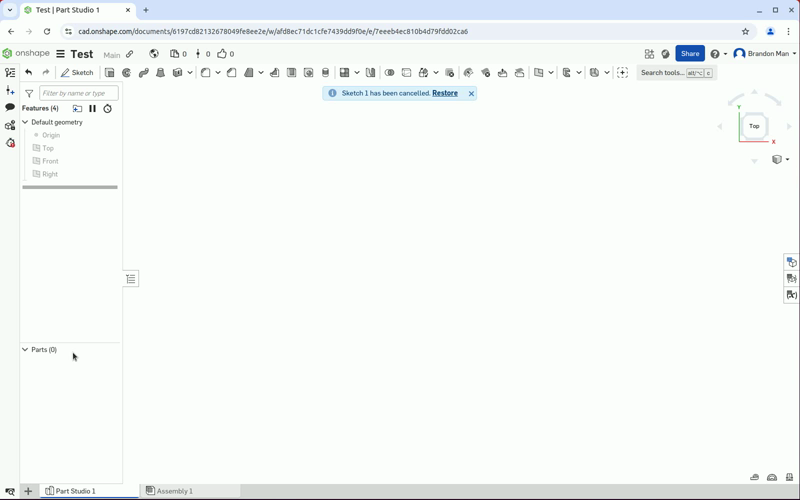
key_down(shift)
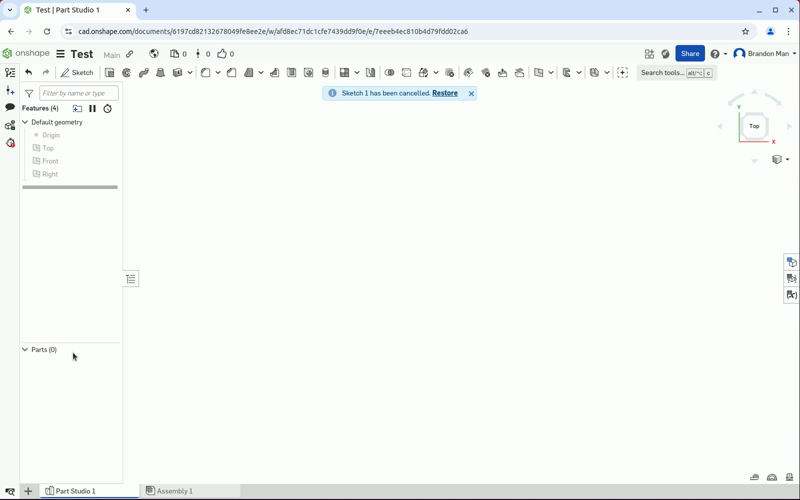
key(up)
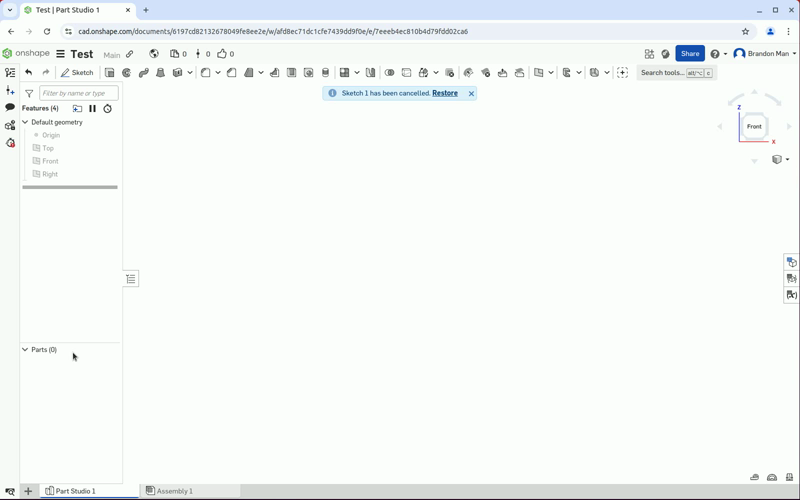
key_up(shift)
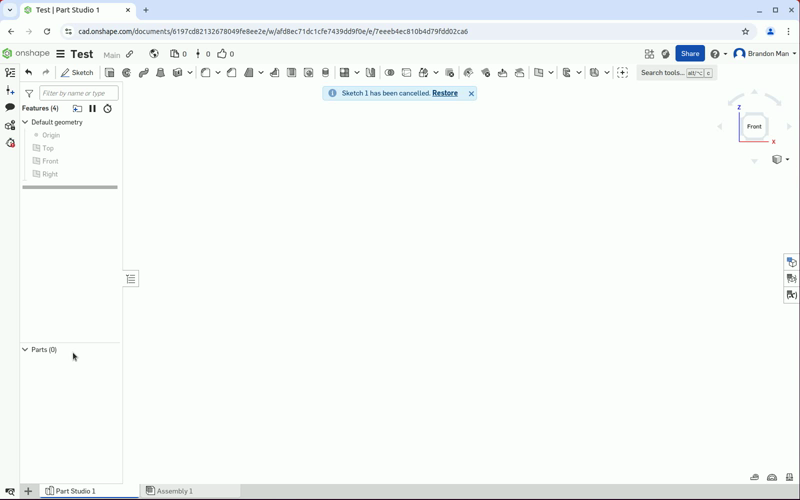
mouse_move(73, 352)
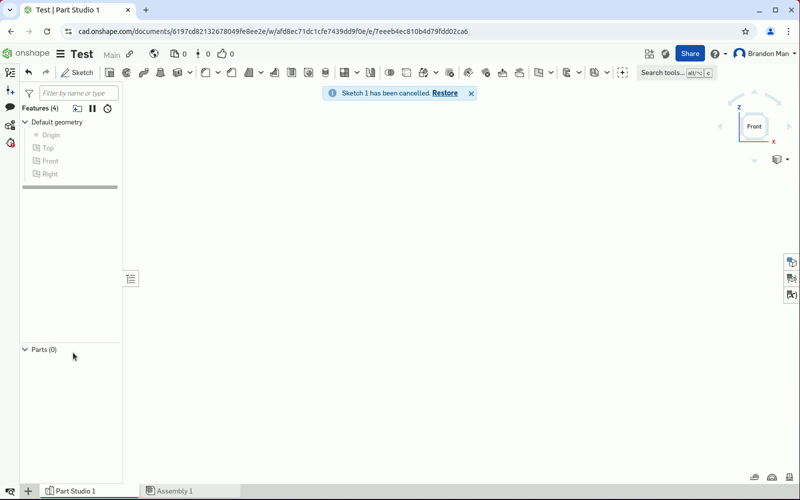
key(shift+y)
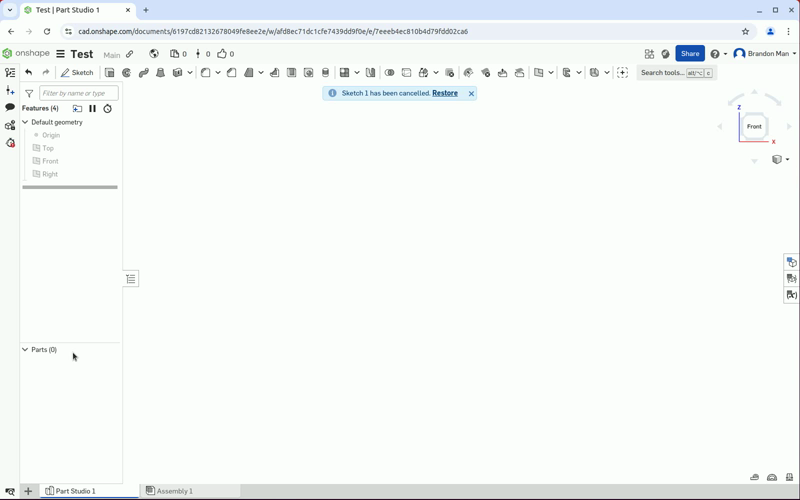
key(shift+s)
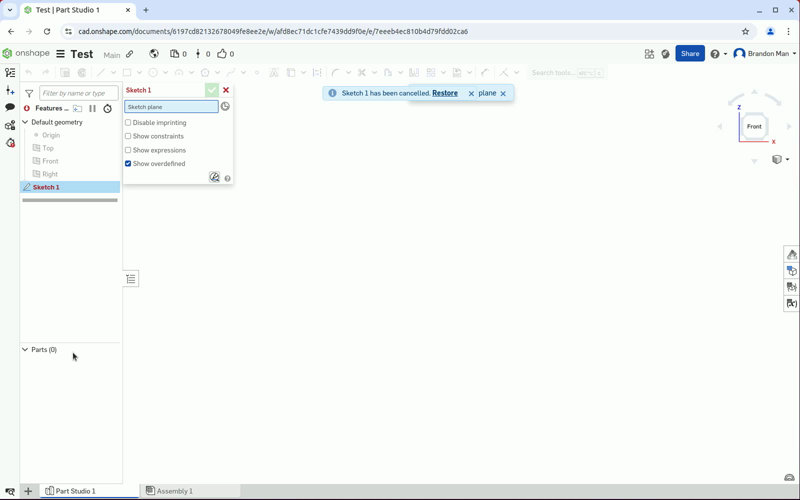
mouse_move(73, 163)
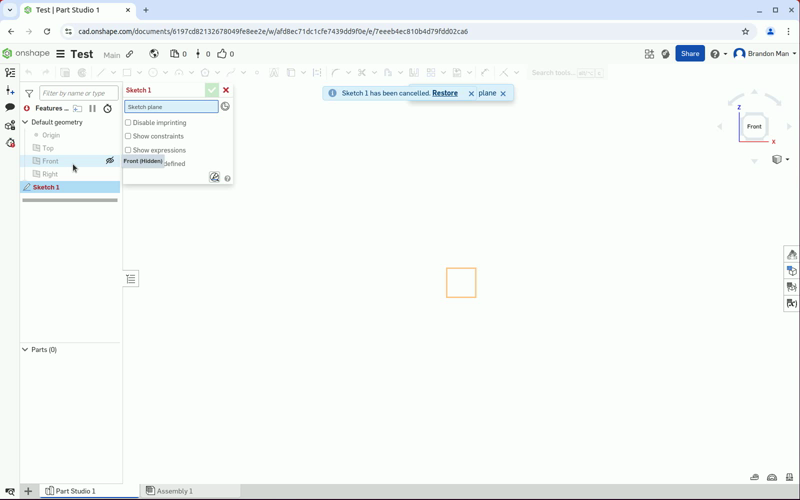
click(73, 163)
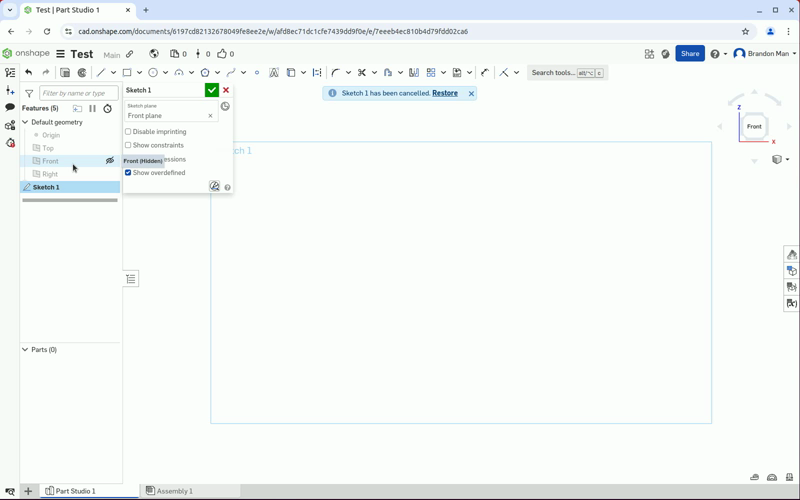
mouse_move(73, 352)
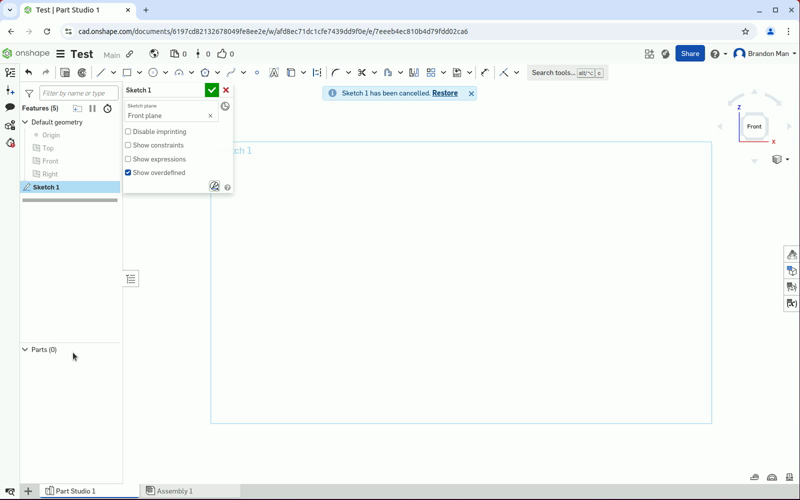
key(y)
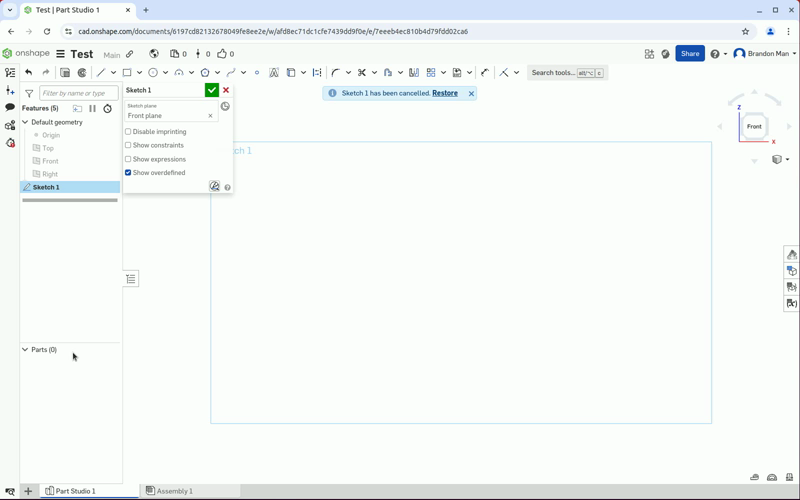
key(l)
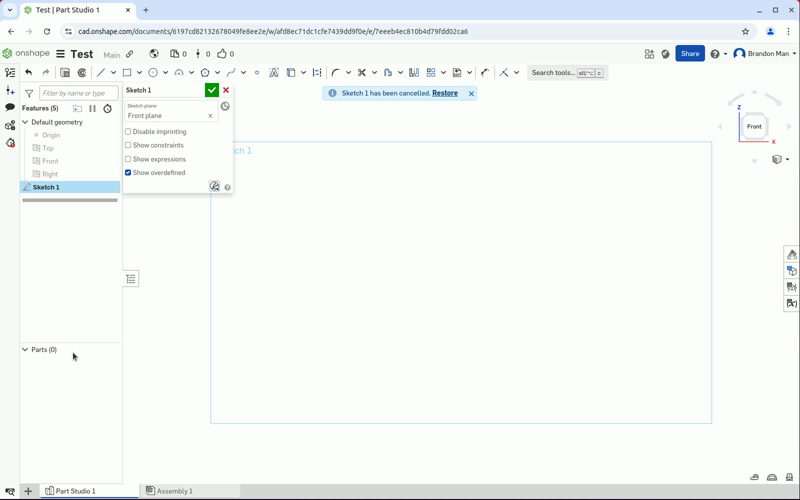
key_down(shift)
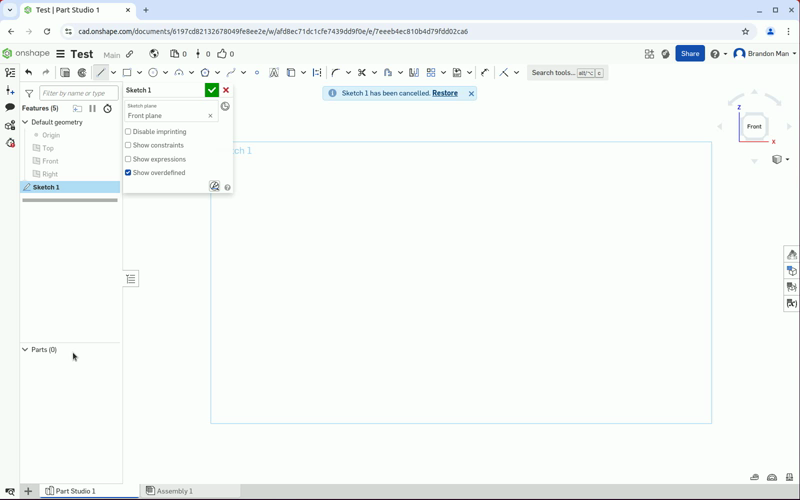
mouse_move(348, 267)
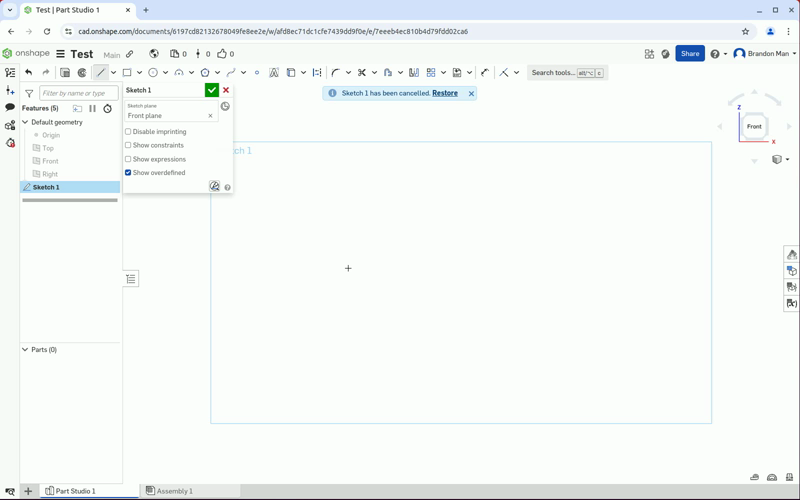
click(348, 267)
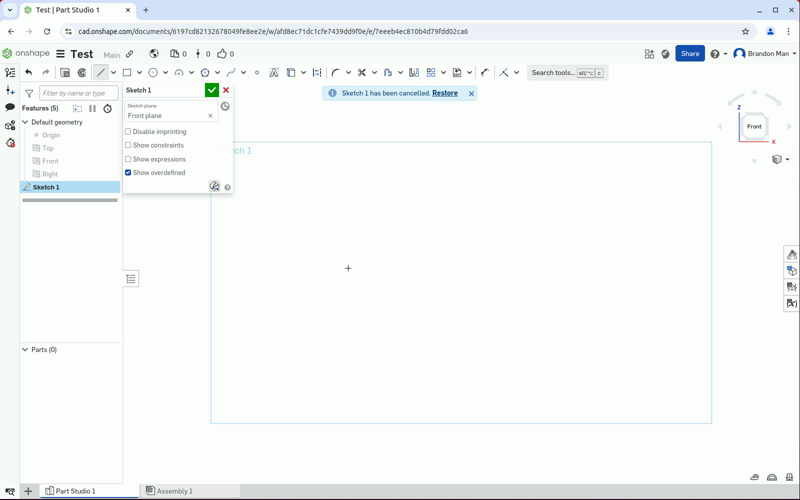
key_up(shift)
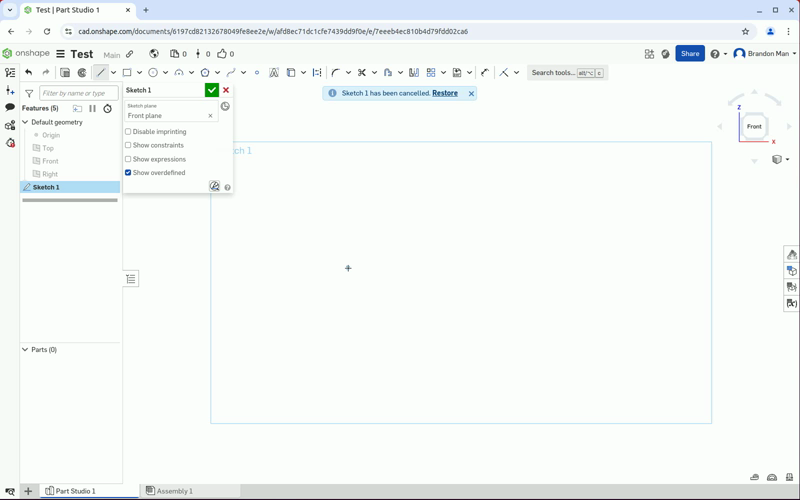
key_down(shift)
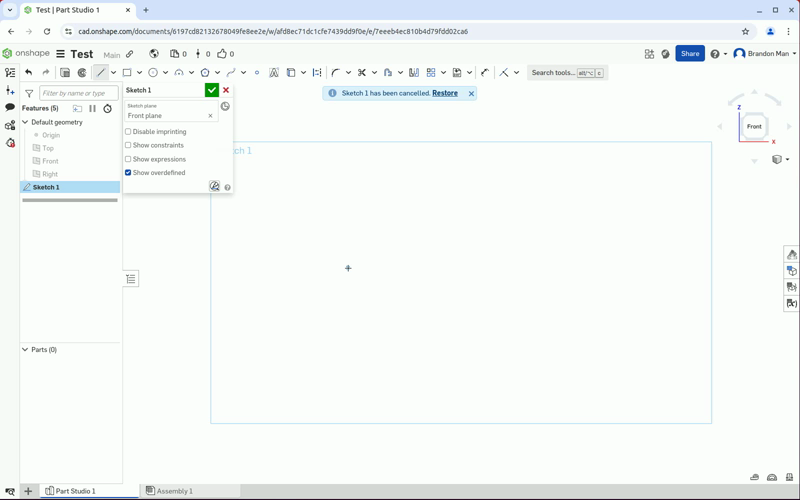
mouse_move(479, 267)
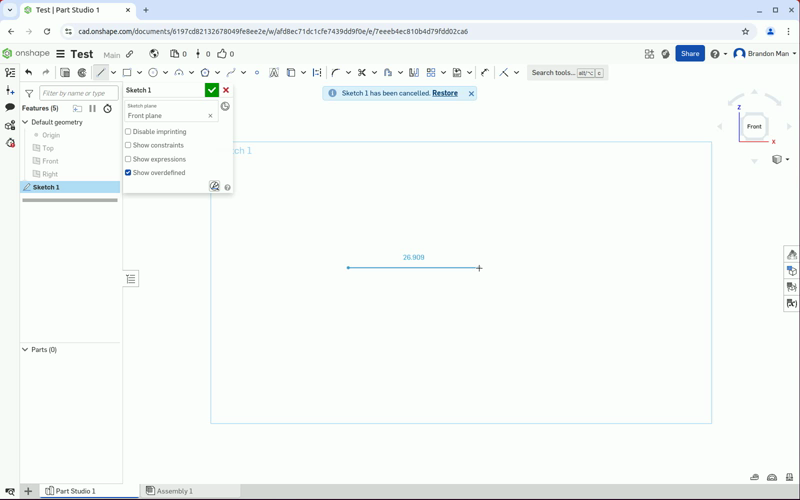
click(479, 267)
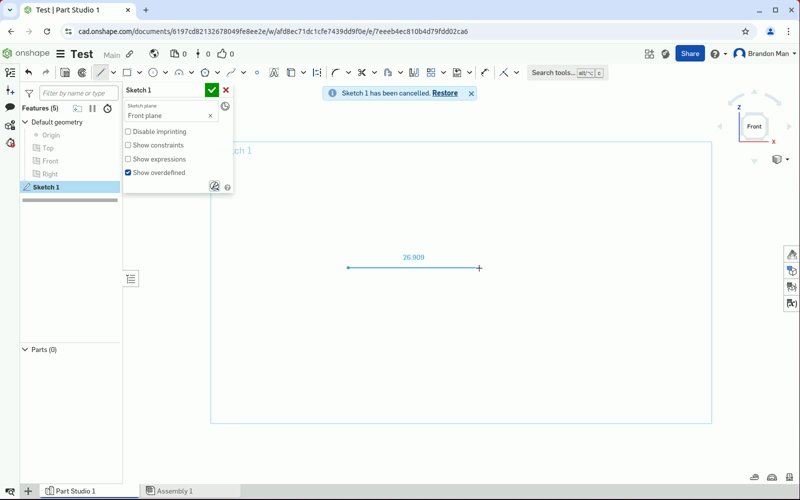
key_up(shift)
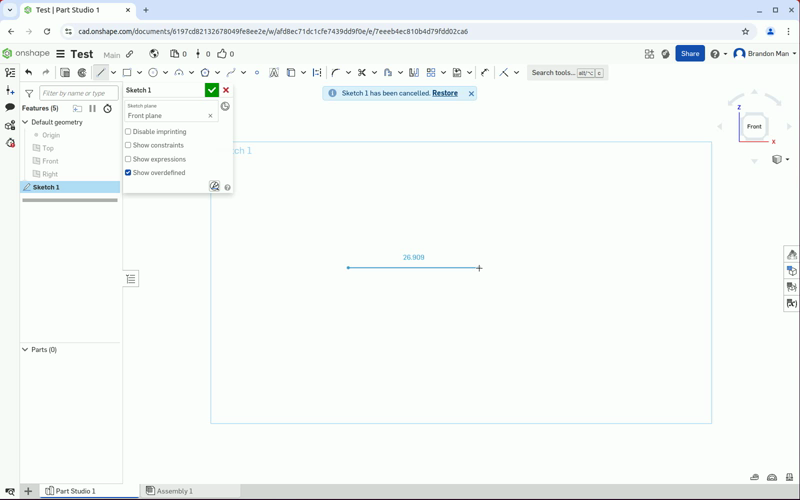
key_down(shift)
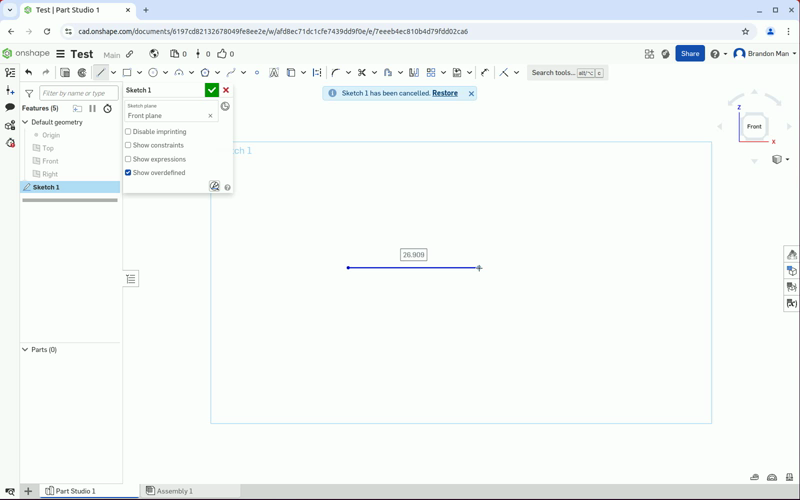
mouse_move(509, 267)
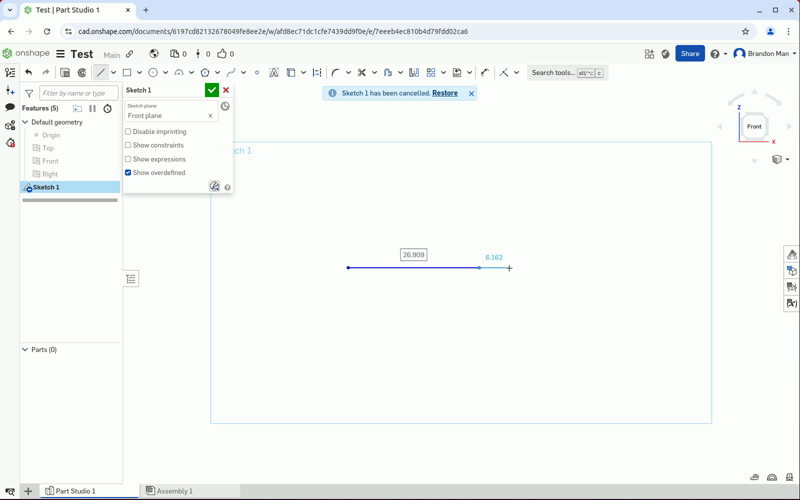
mouse_move(479, 251)
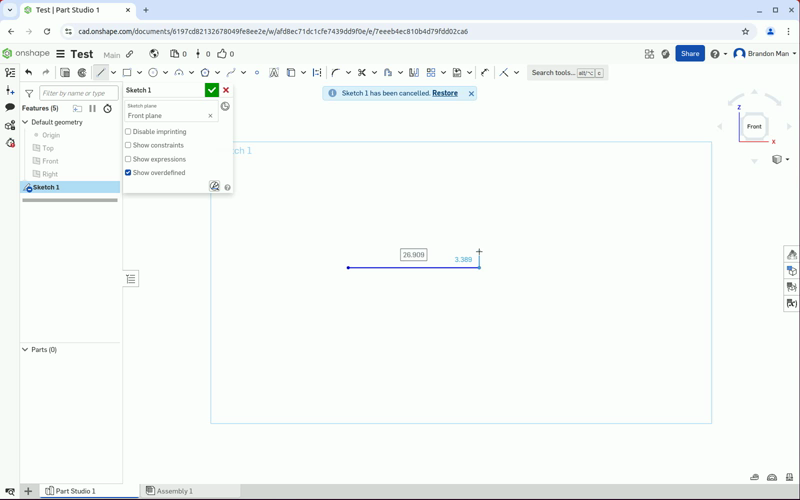
click(479, 251)
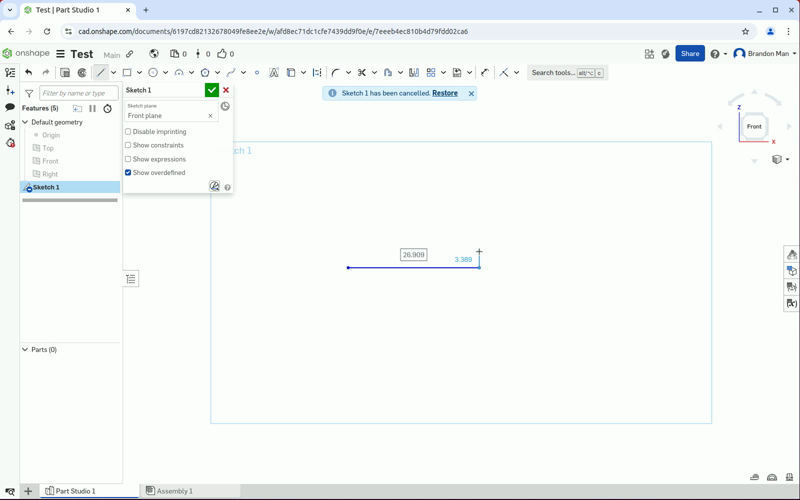
key_up(shift)
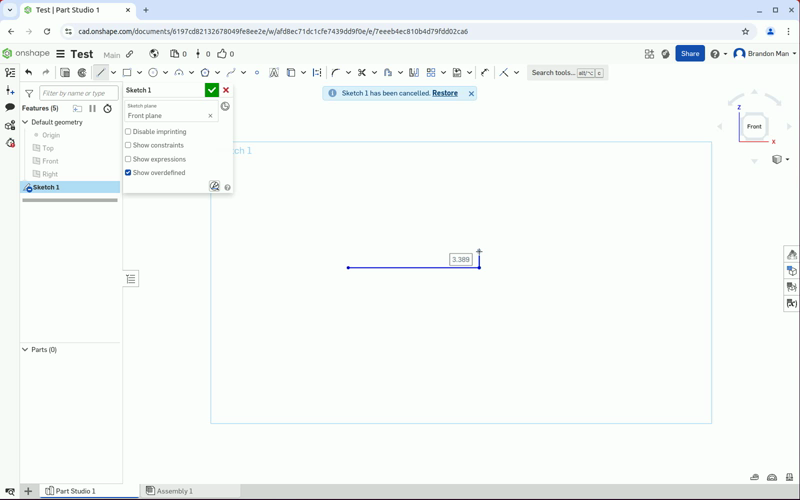
key_down(shift)
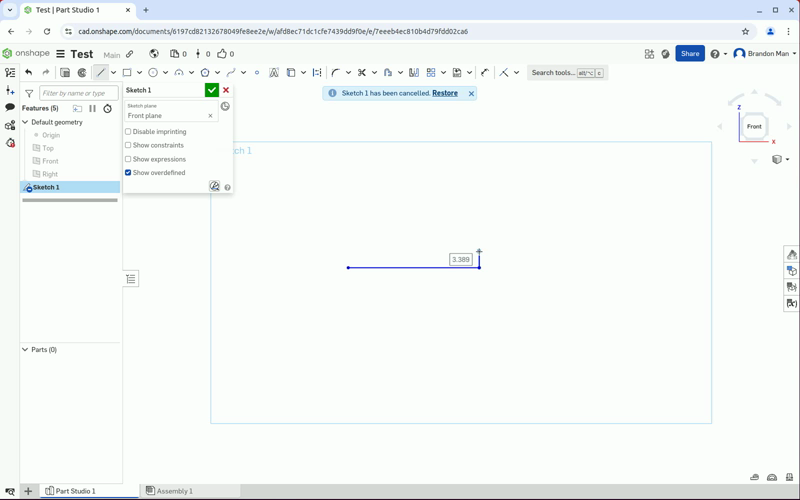
mouse_move(545, 251)
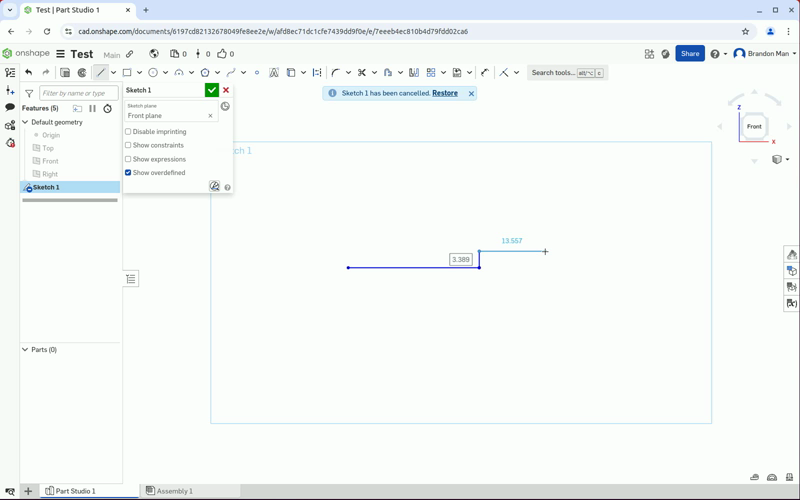
click(545, 251)
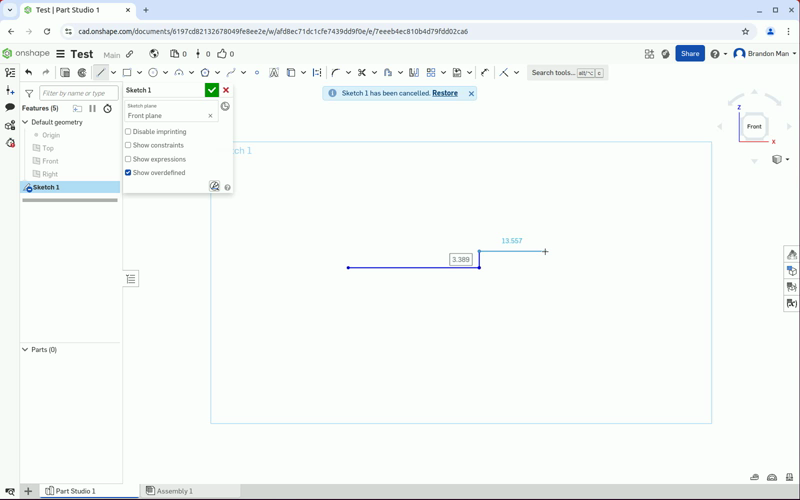
key_up(shift)
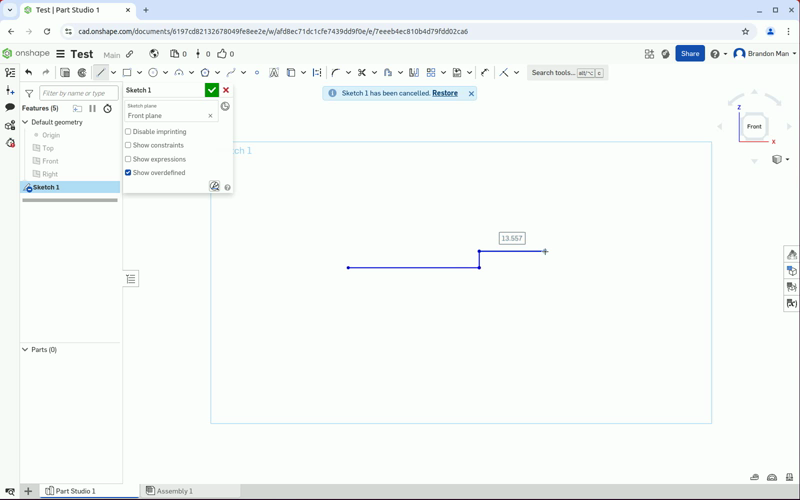
key_down(shift)
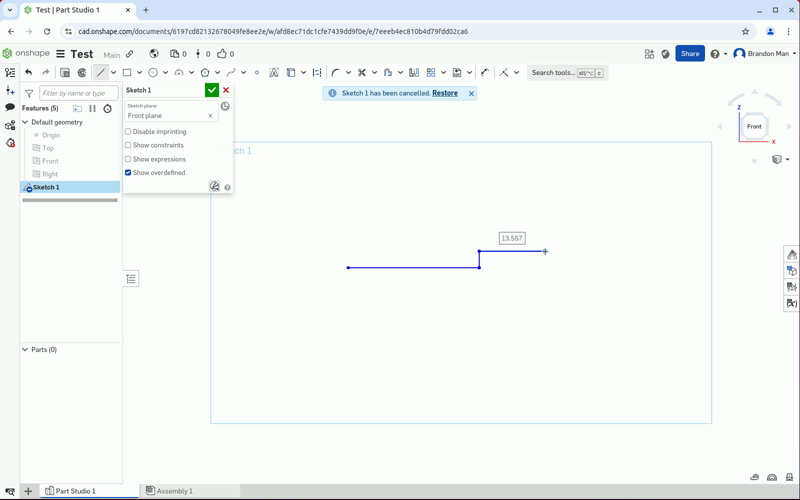
mouse_move(479, 201)
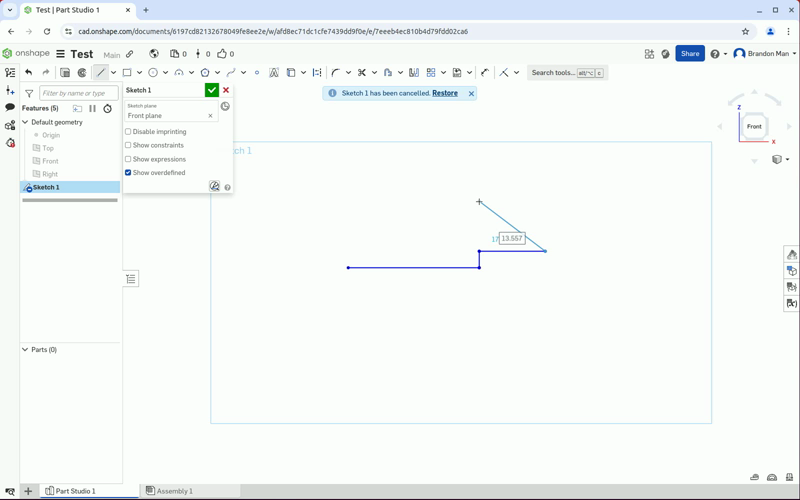
click(479, 201)
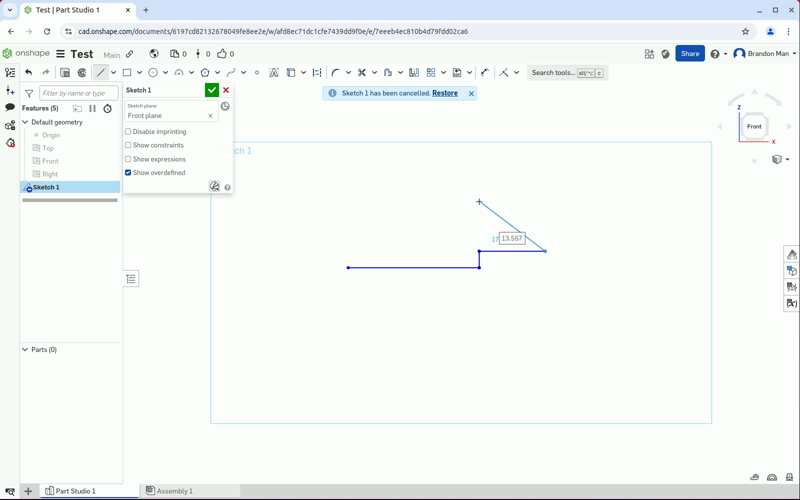
key_up(shift)
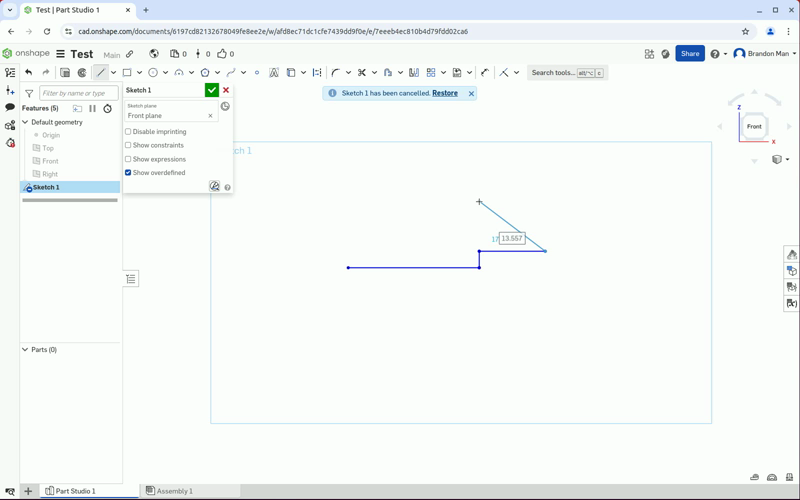
key_down(shift)
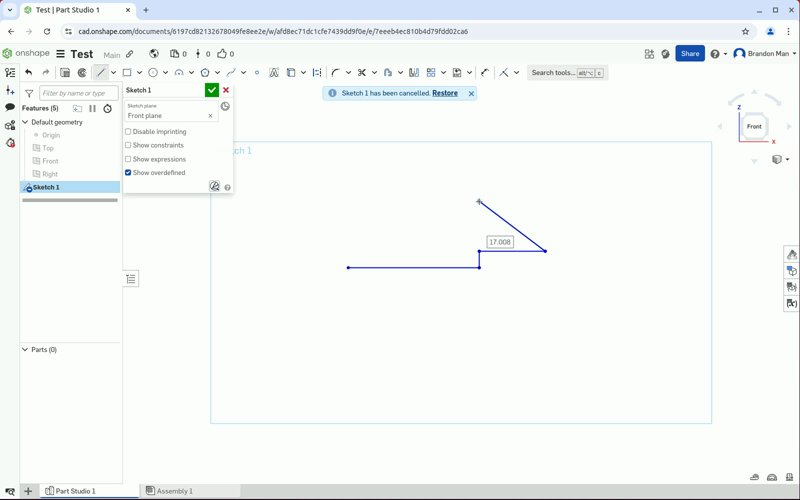
mouse_move(348, 201)
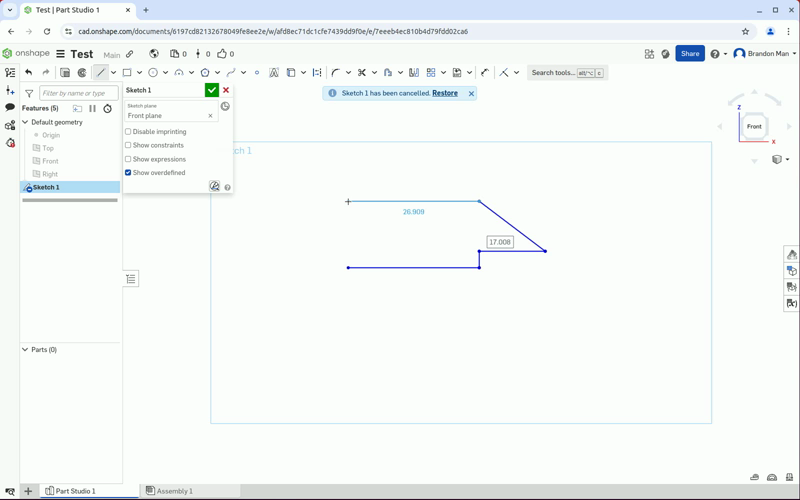
click(348, 201)
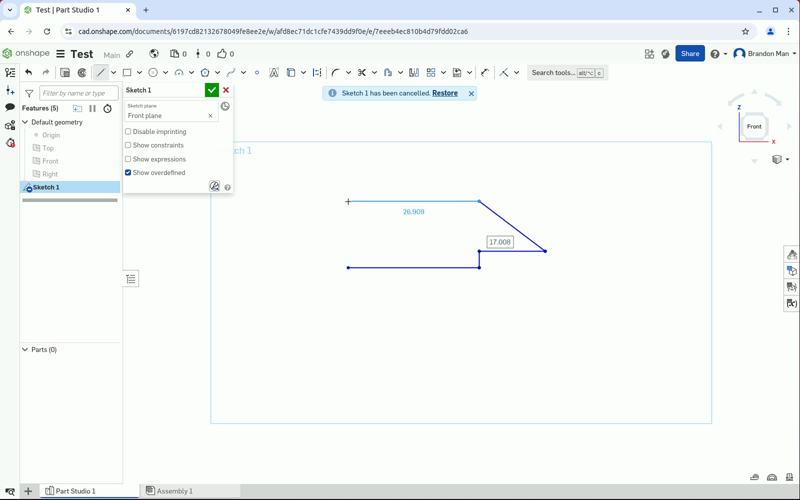
key_up(shift)
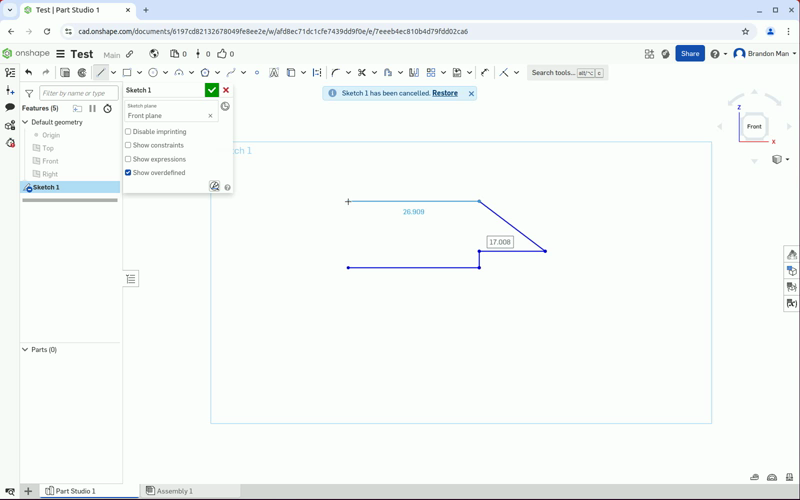
key_down(shift)
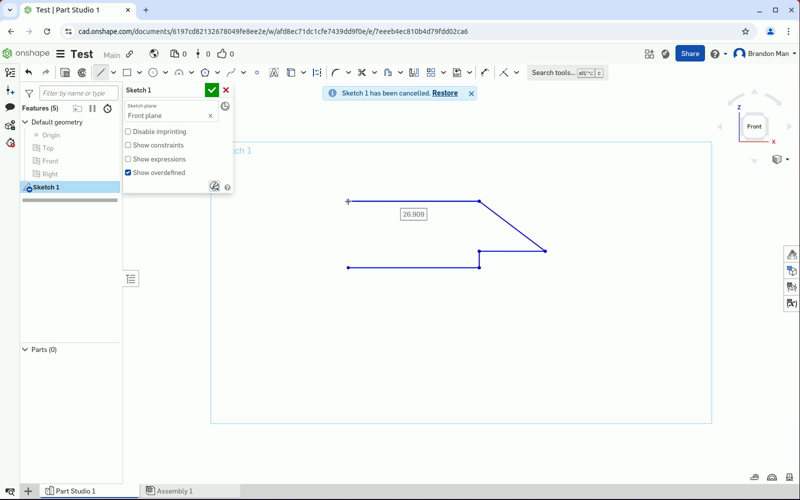
mouse_move(348, 267)
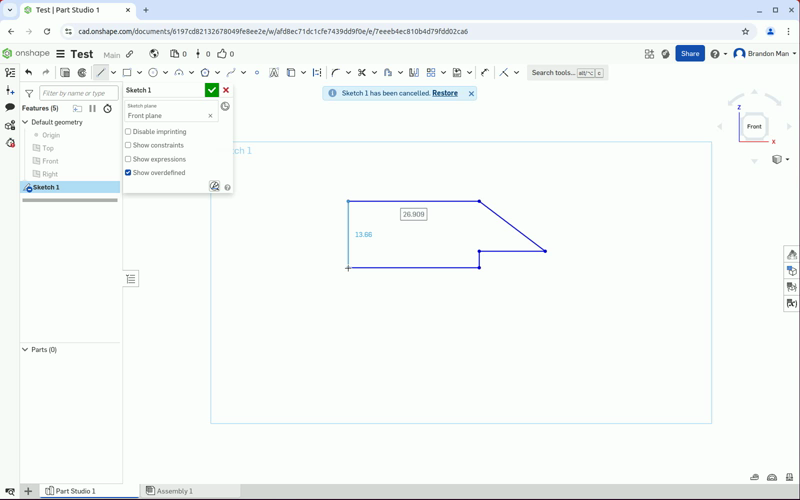
key_up(shift)
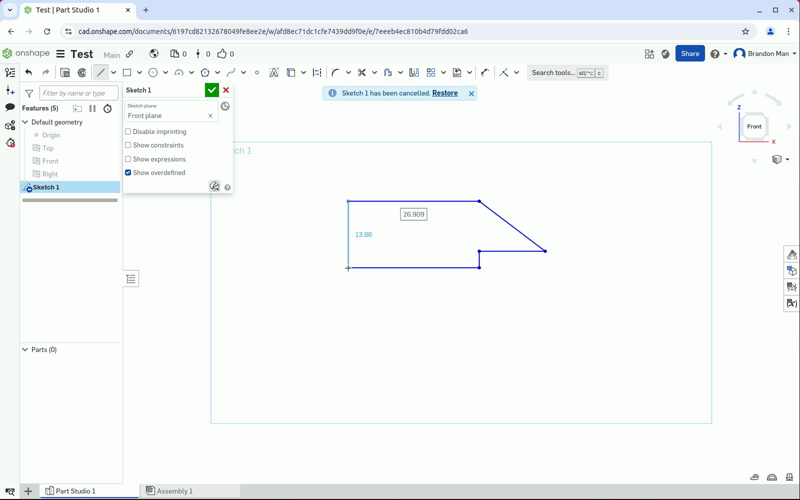
click(348, 267)
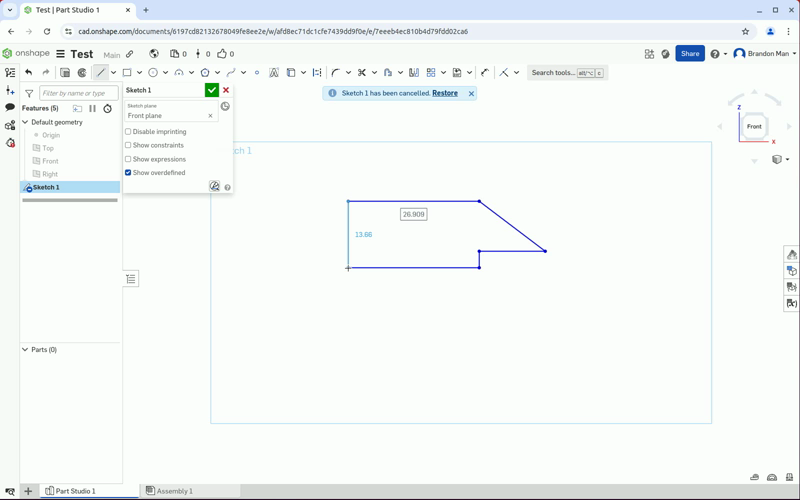
key(esc)
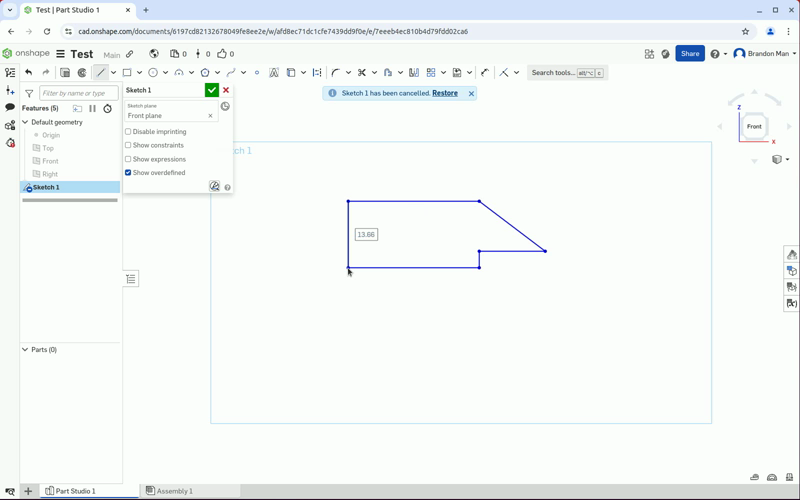
mouse_move(428, 213)
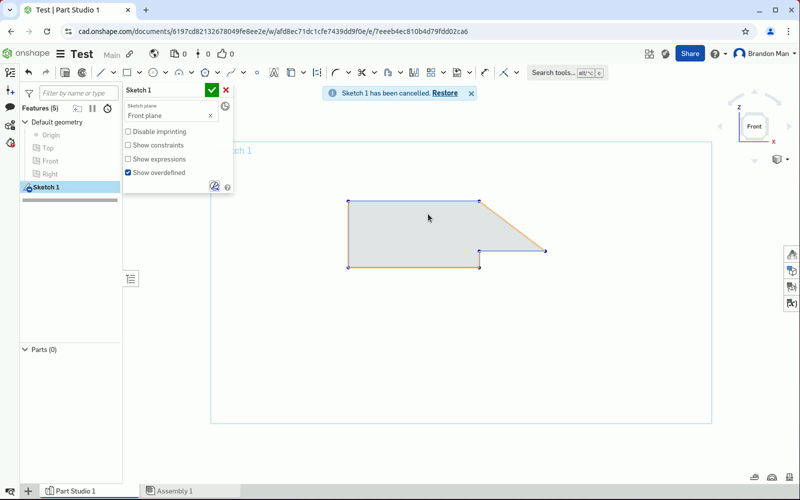
click(428, 213)
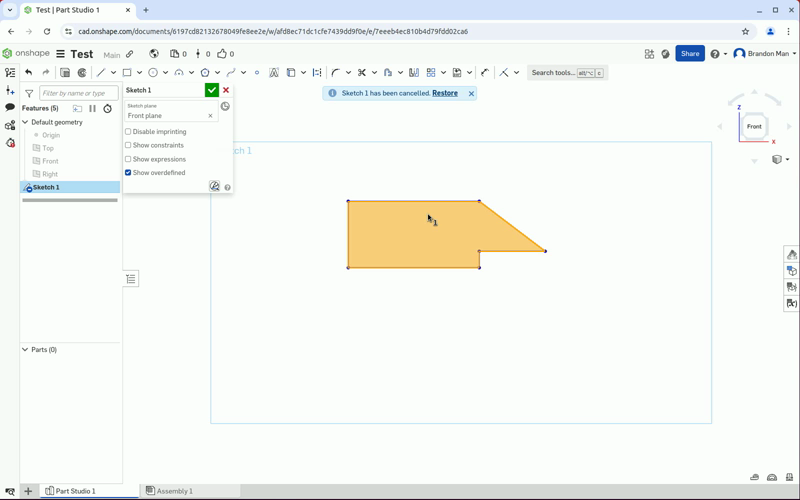
mouse_move(73, 352)
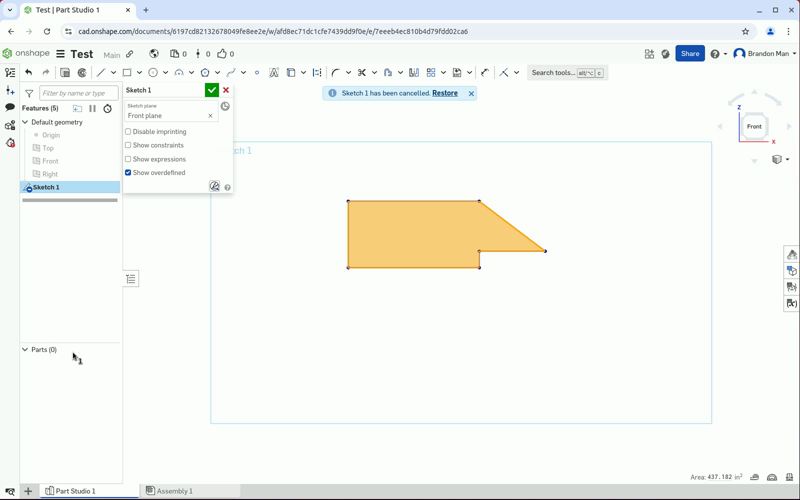
key(shift+y)
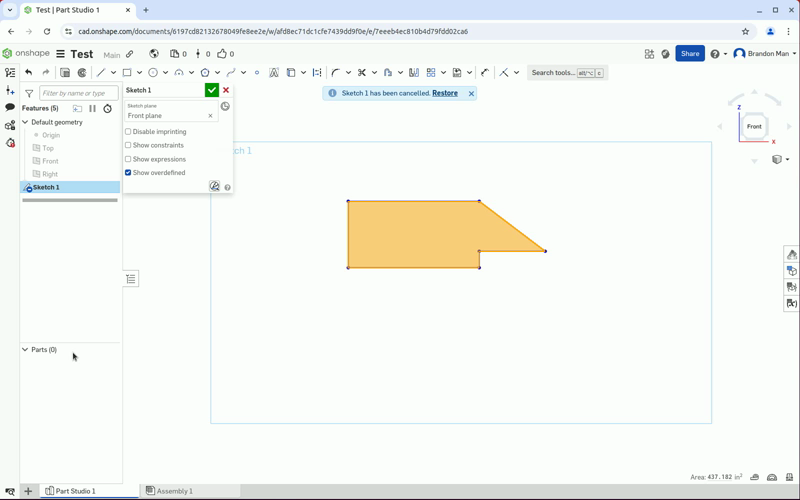
key(shift+e)
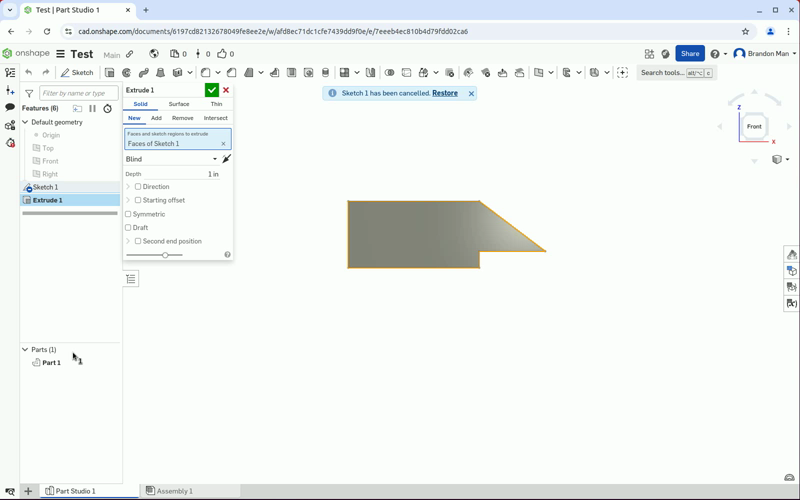
mouse_move(143, 106)
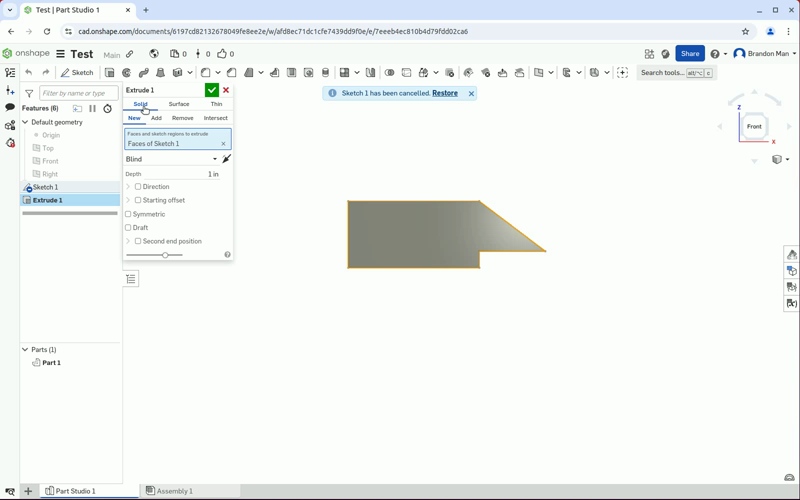
click(143, 106)
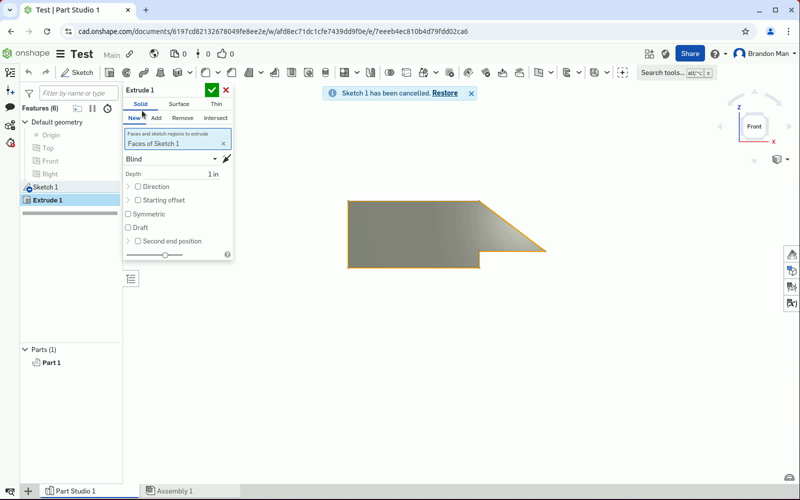
mouse_move(137, 120)
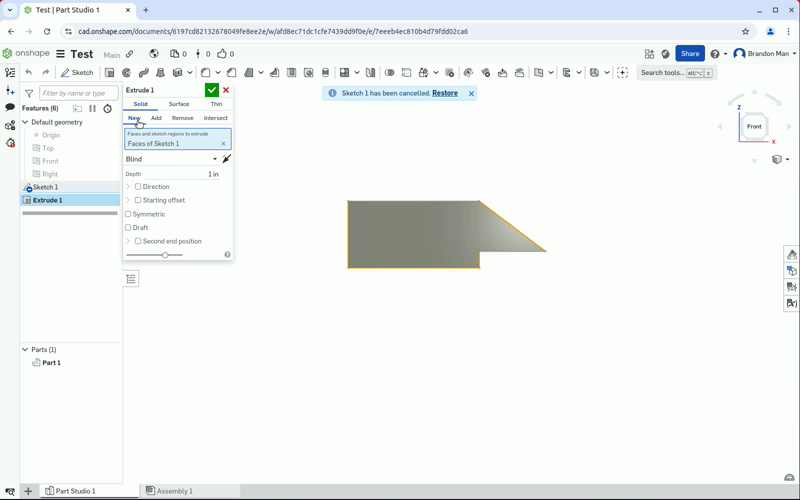
click(137, 120)
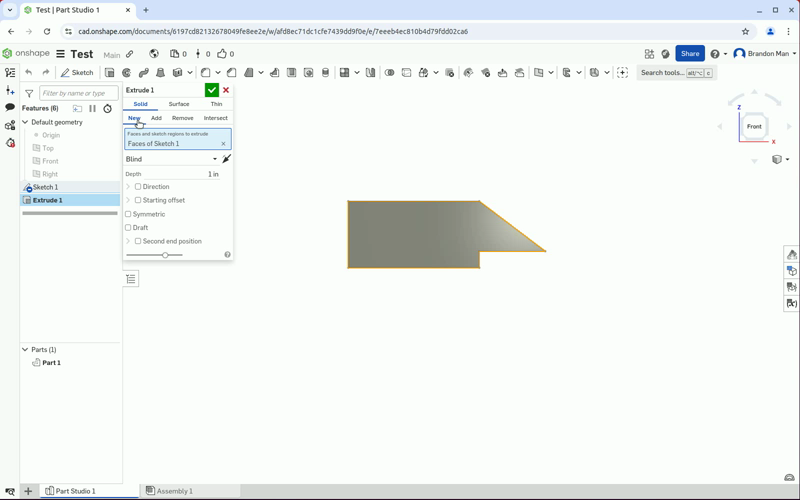
key(tab, 4)
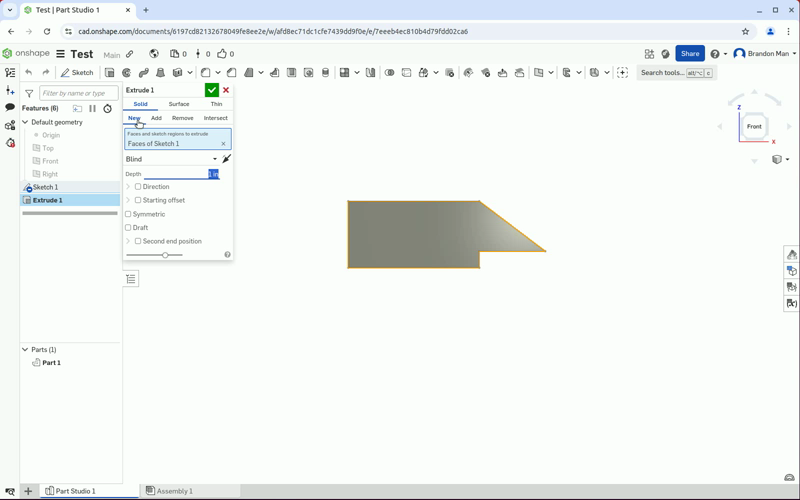
text(13.48)
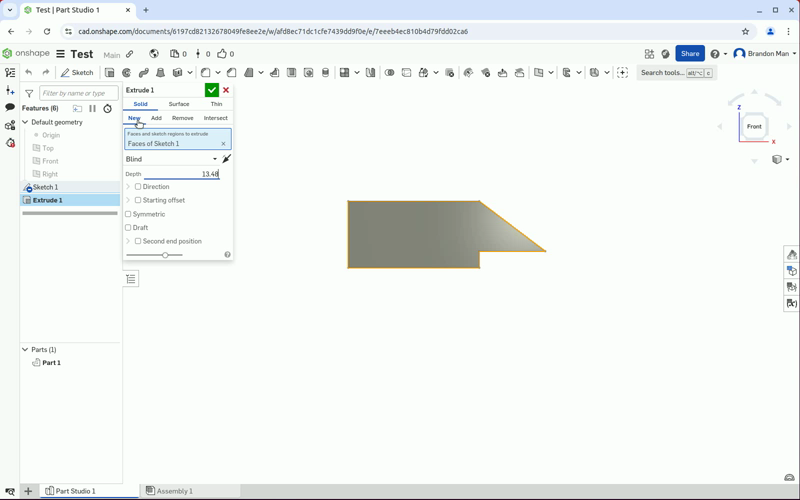
key(enter)
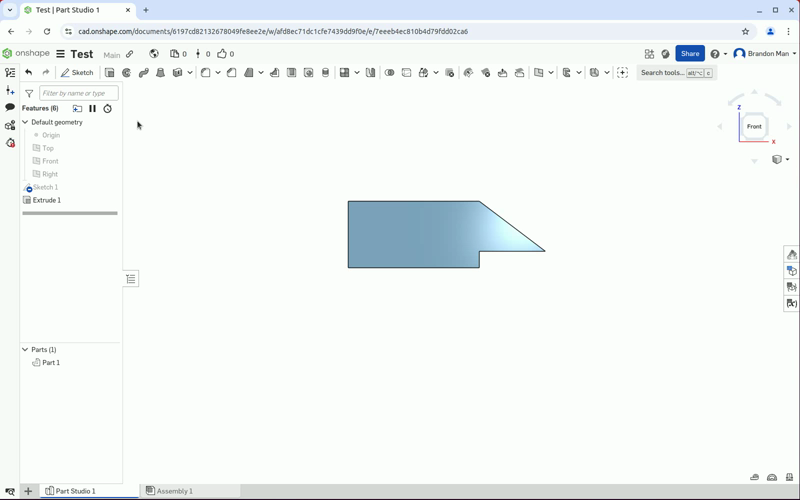
key(shift+h)
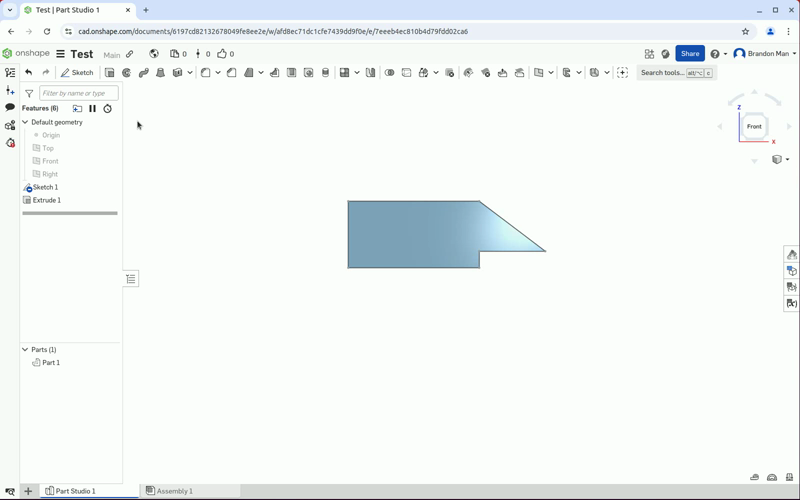
key(shift+h)
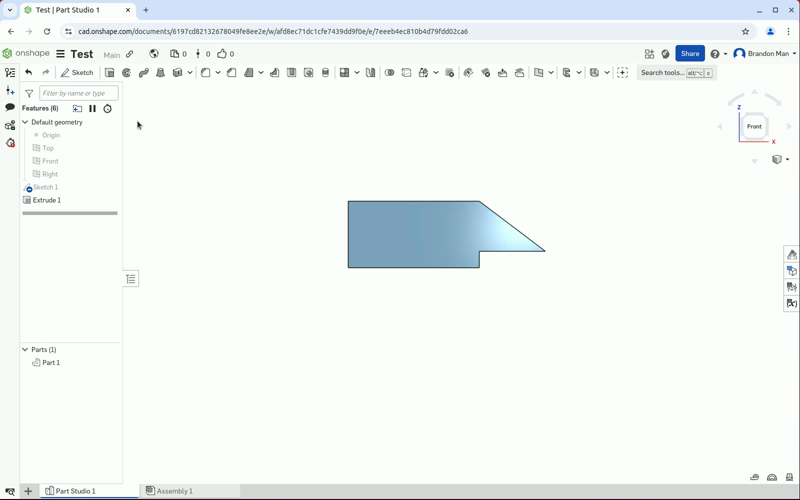
mouse_move(73, 189)
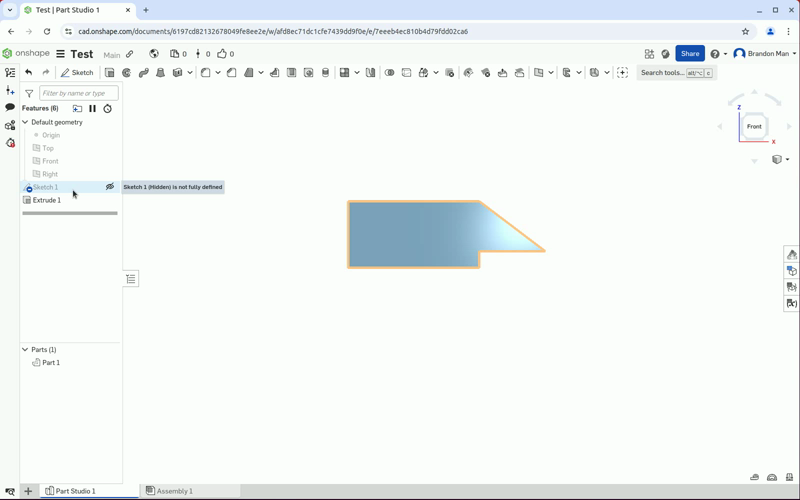
click(73, 189)
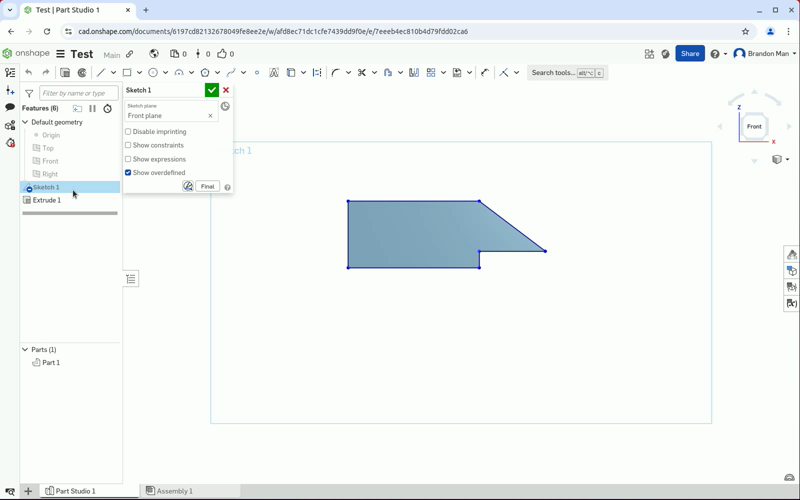
mouse_move(229, 92)
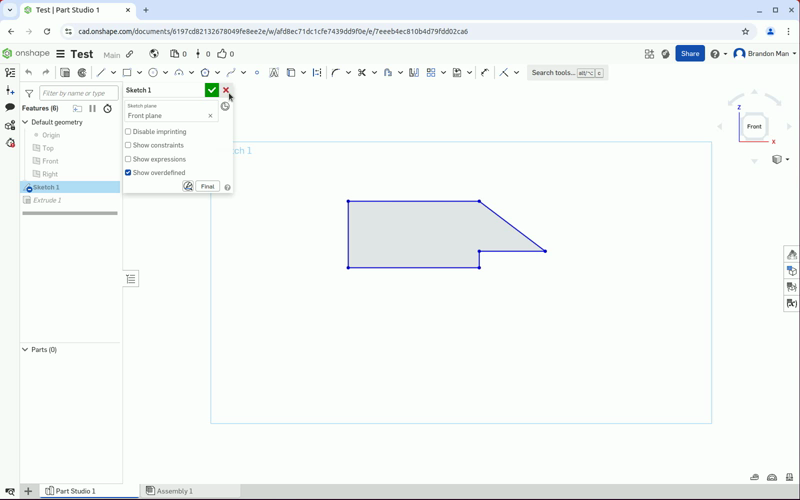
click(229, 92)
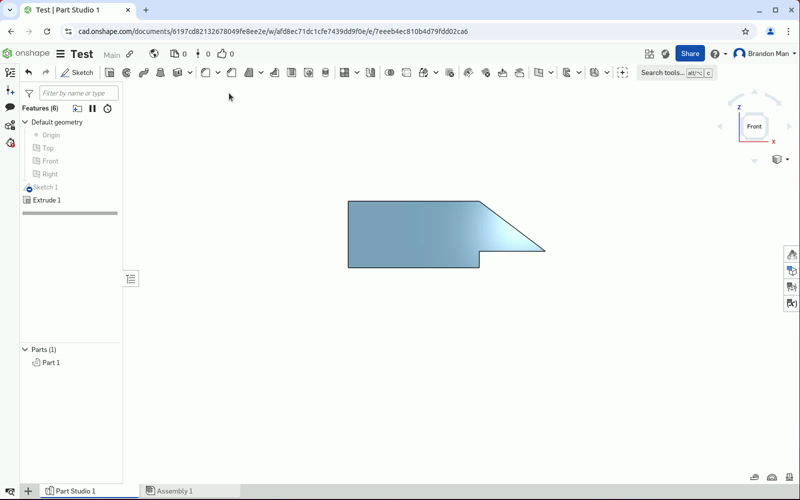
mouse_move(73, 352)
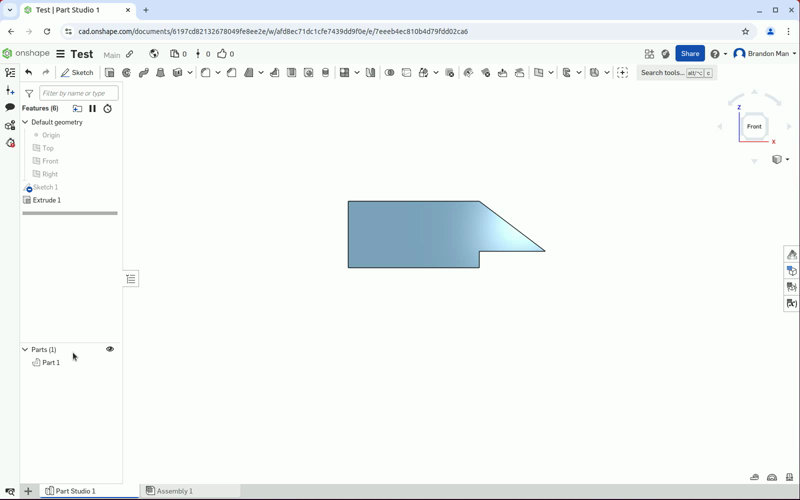
key(y)
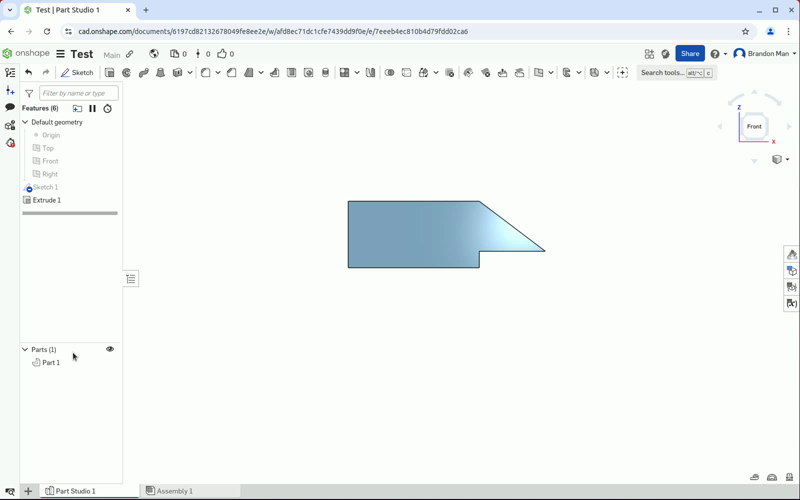
key(shift+p)
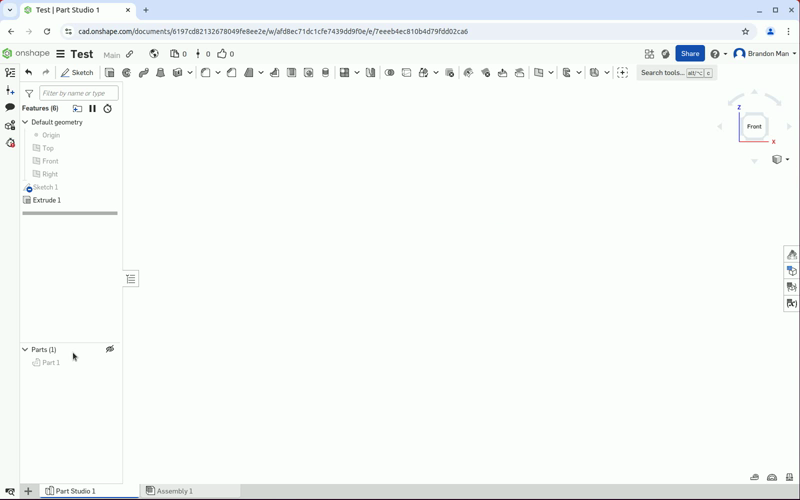
key(space)
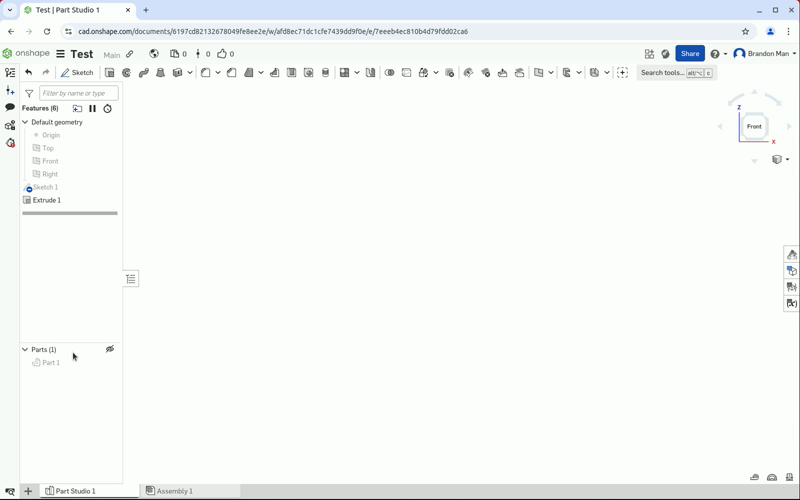
key_down(shift)
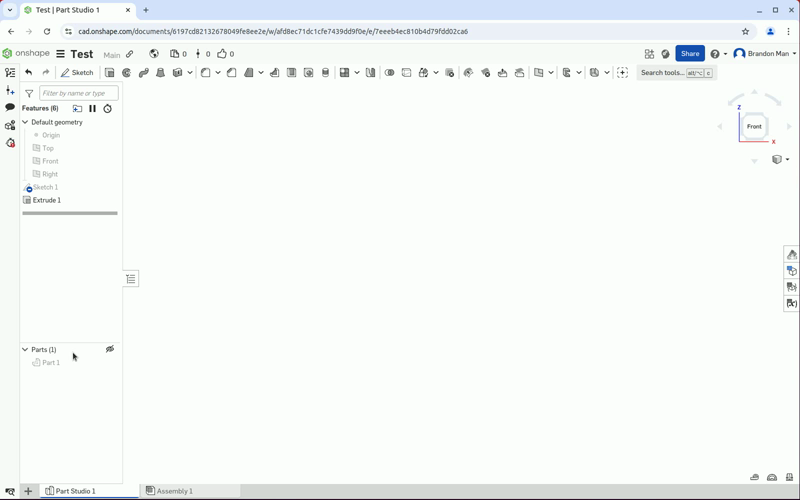
key(down)
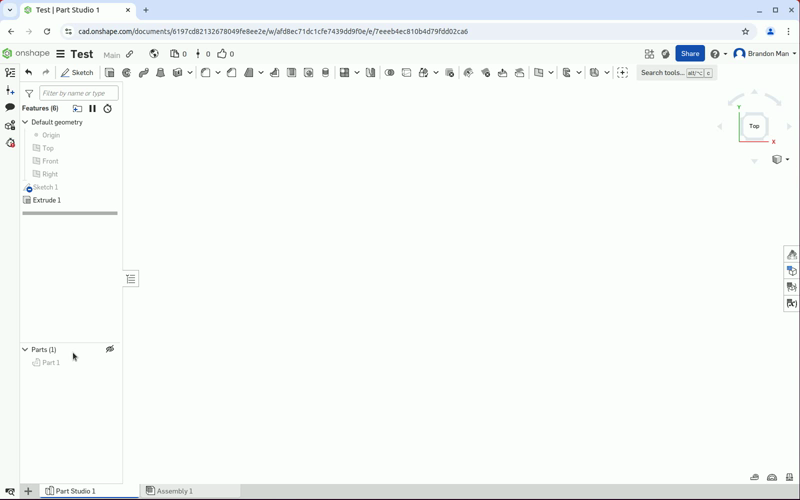
key_up(shift)
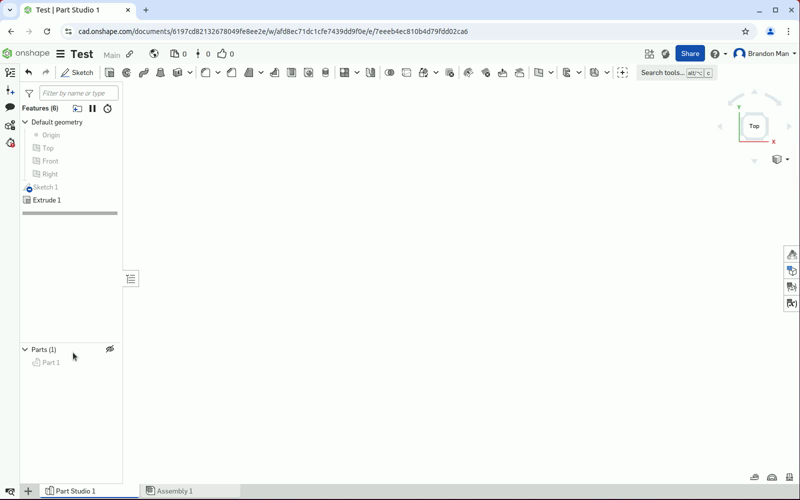
mouse_move(73, 352)
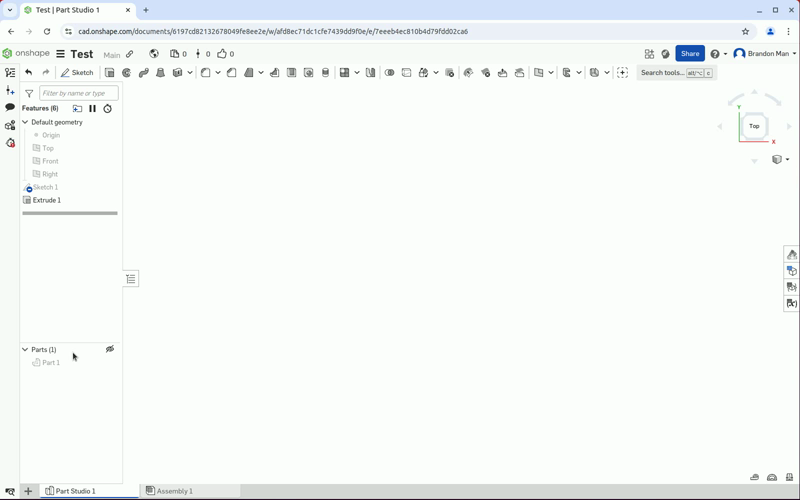
key(shift+y)
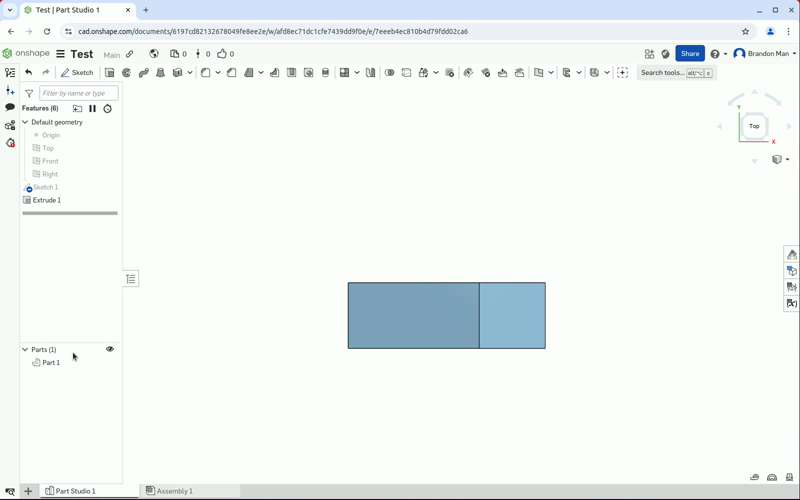
mouse_move(541, 75)
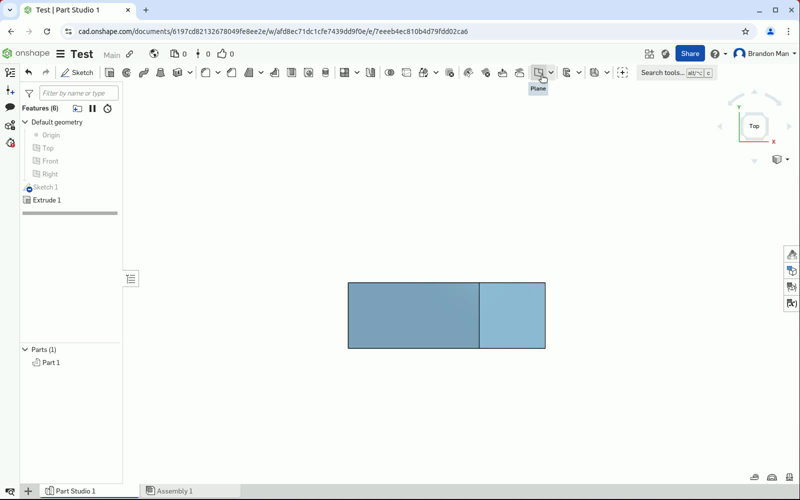
click(541, 75)
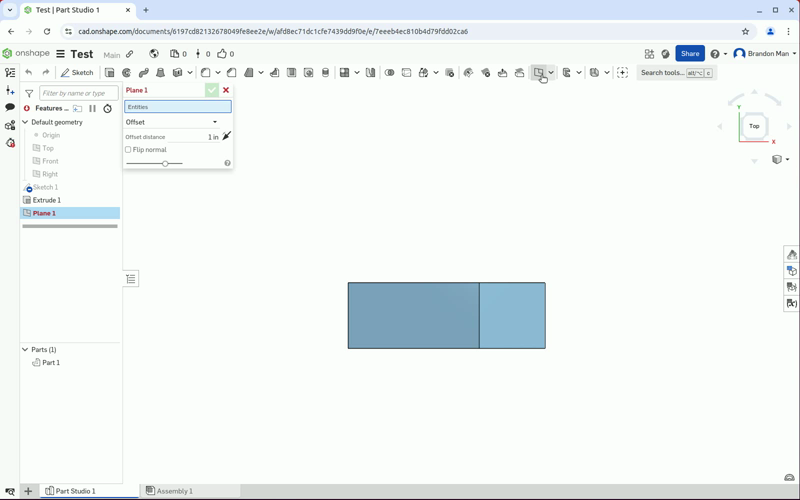
mouse_move(73, 150)
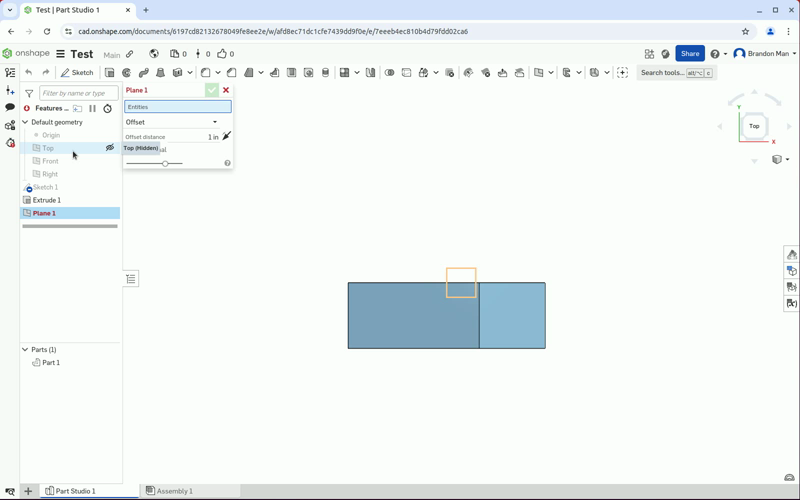
click(73, 150)
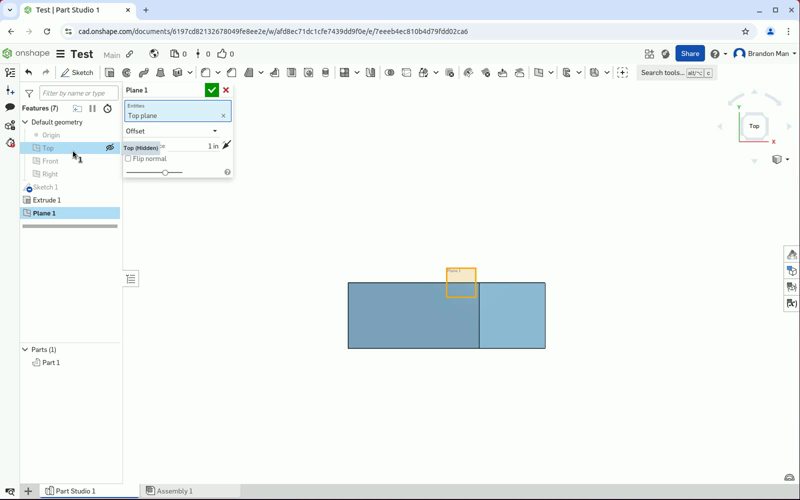
key(tab, 2)
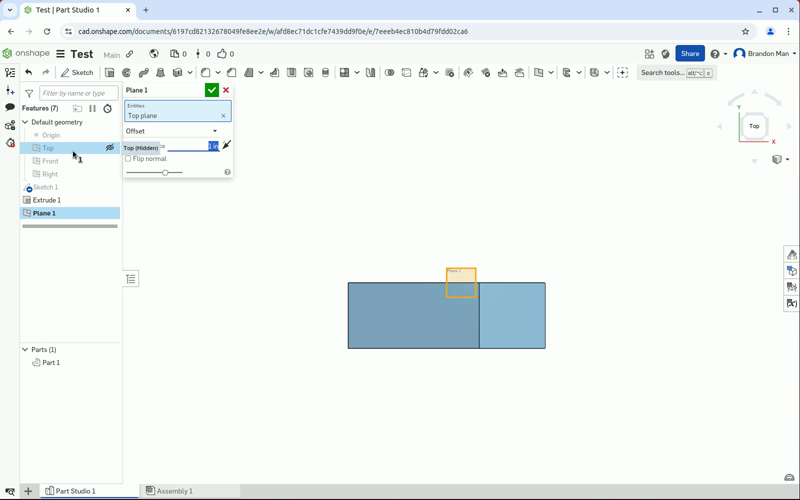
text(16.607)
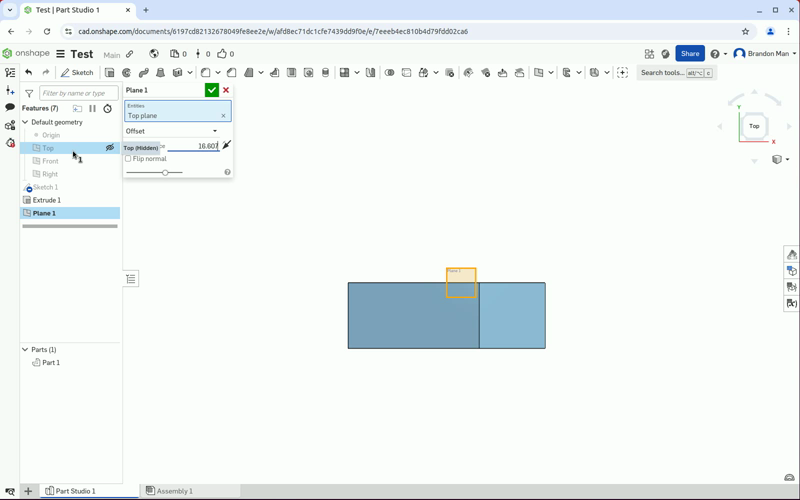
key(enter, 2)
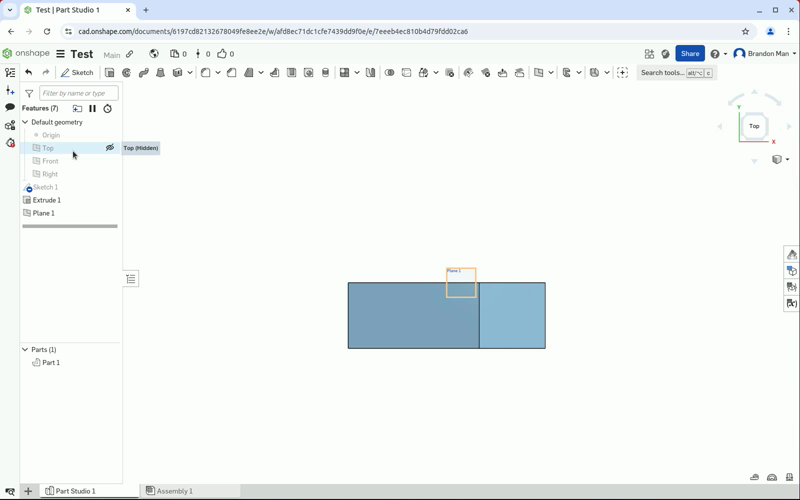
key(shift+s)
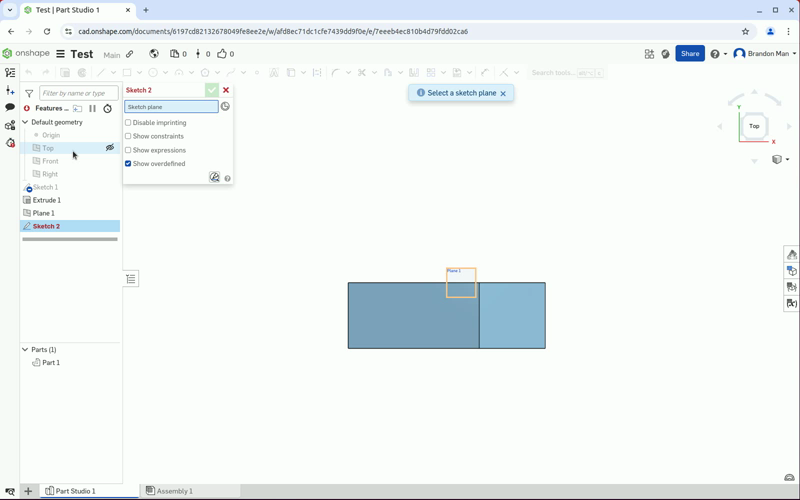
mouse_move(73, 215)
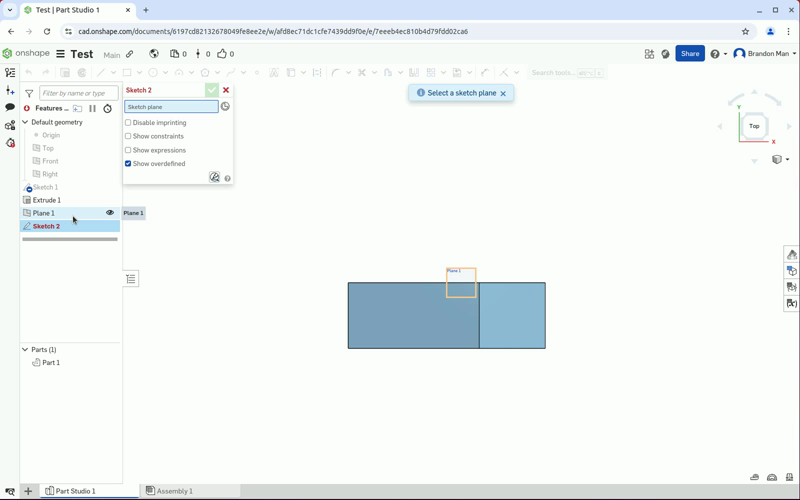
click(73, 215)
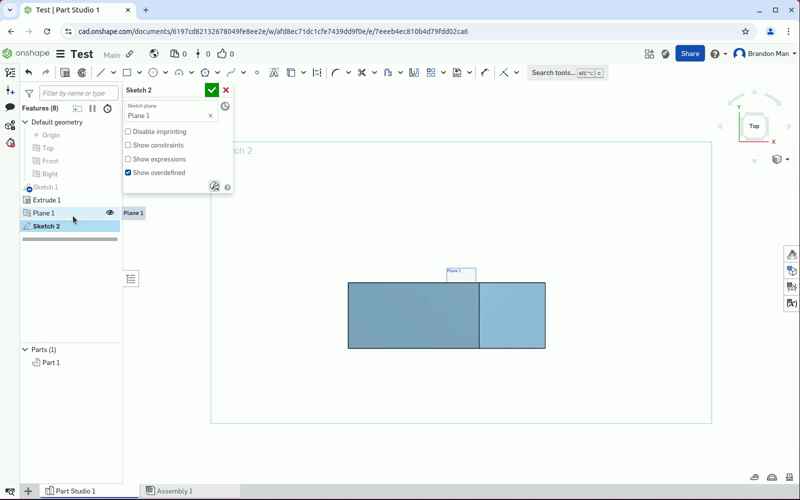
mouse_move(73, 352)
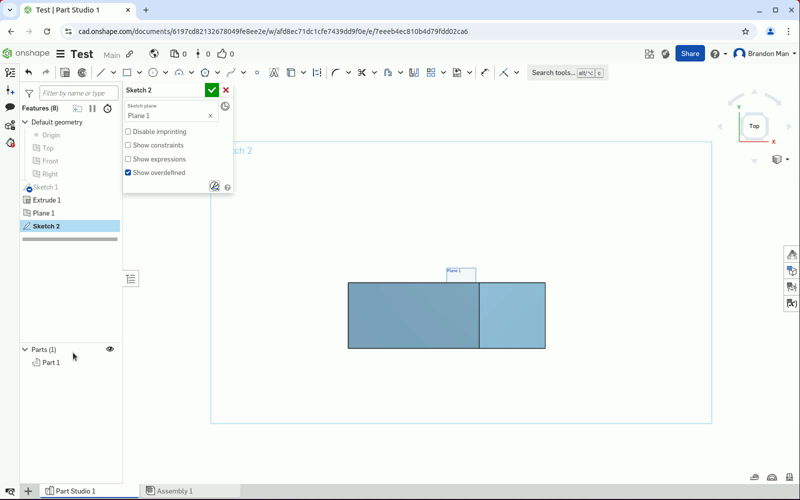
key(y)
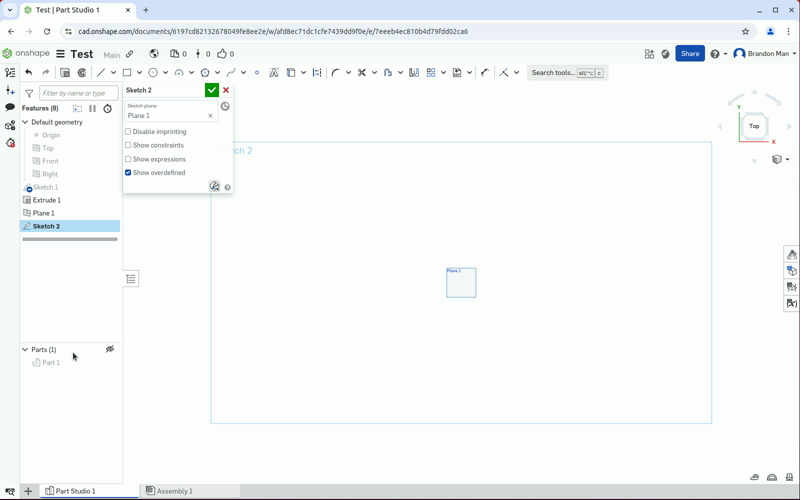
key(l)
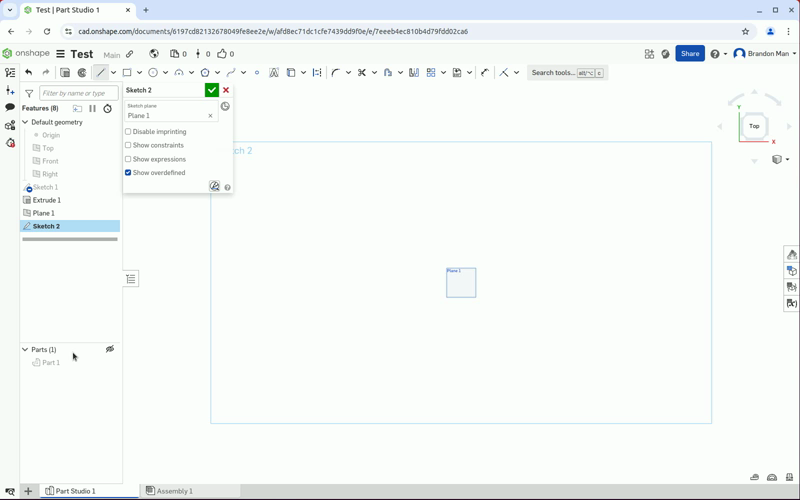
key_down(shift)
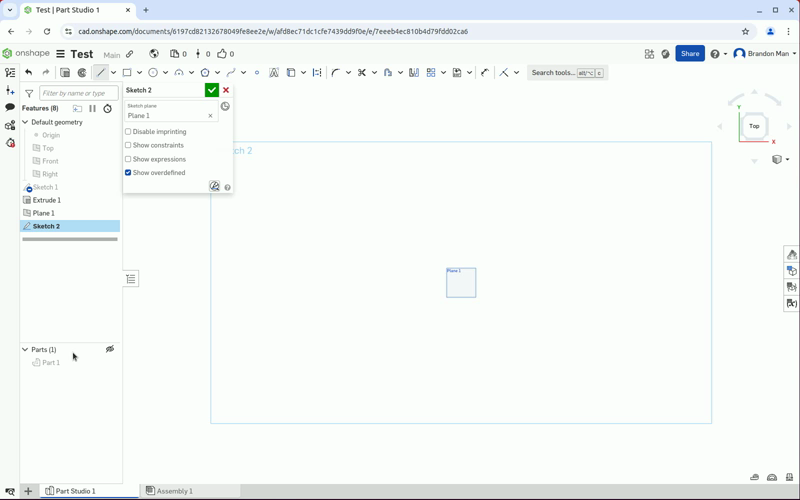
mouse_move(392, 320)
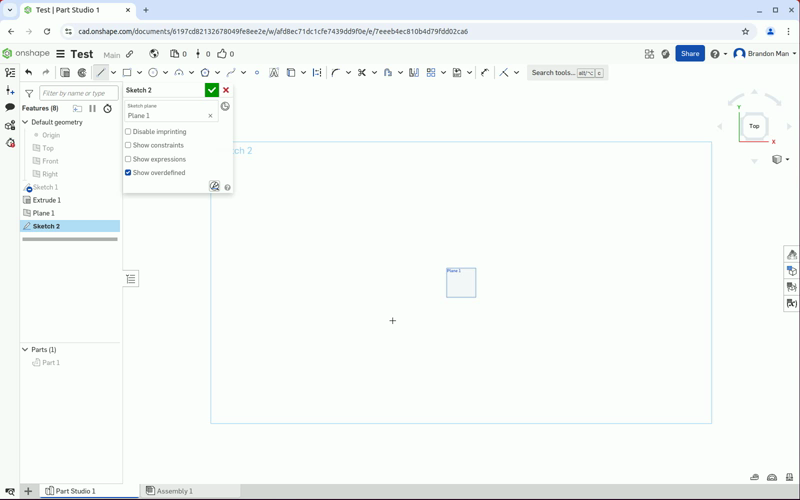
click(392, 320)
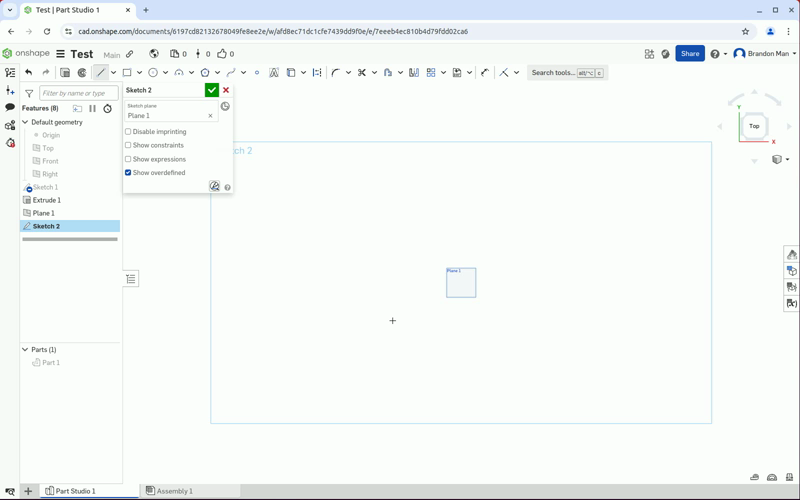
key_up(shift)
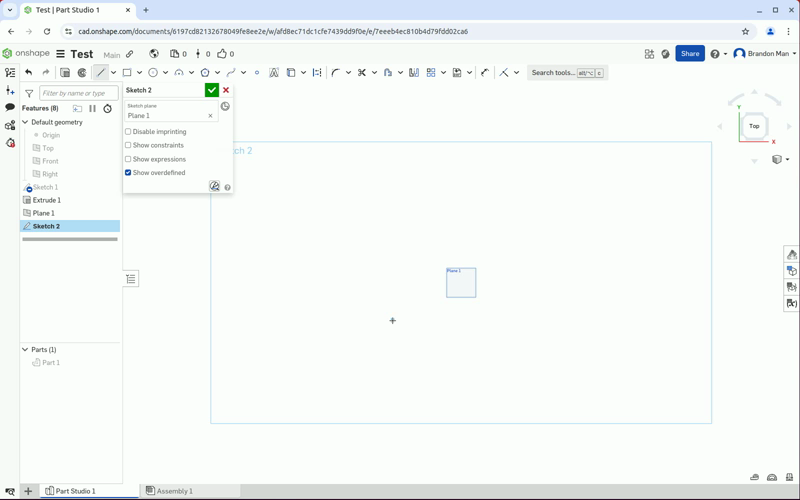
key_down(shift)
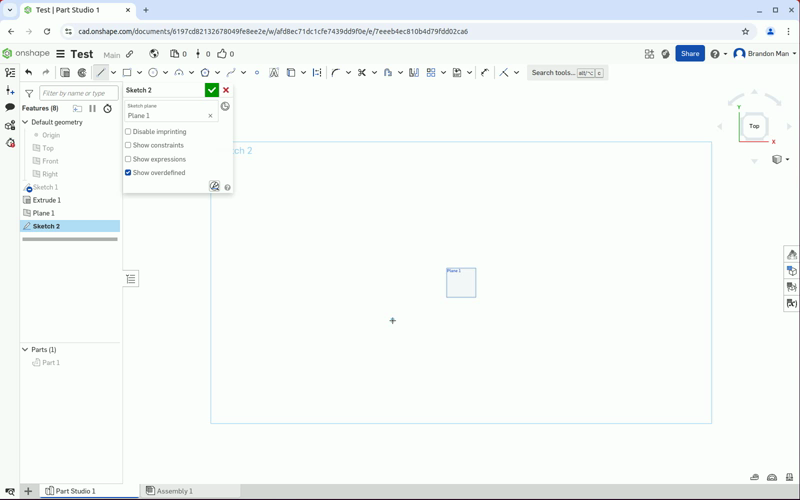
mouse_move(422, 320)
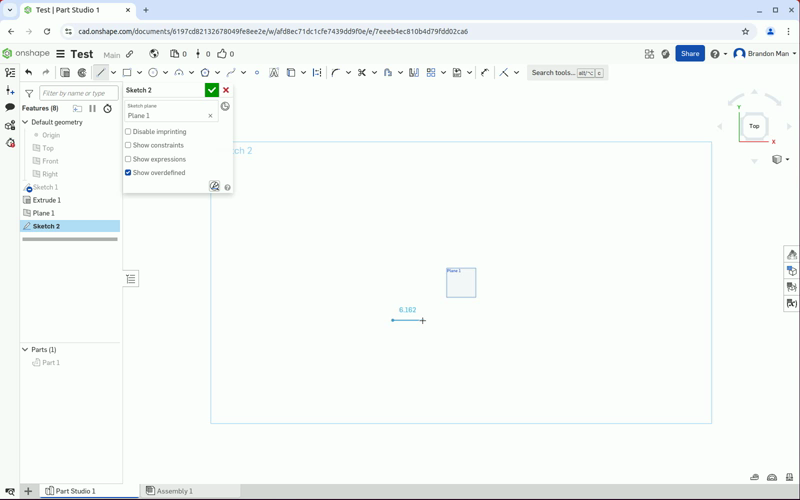
mouse_move(415, 320)
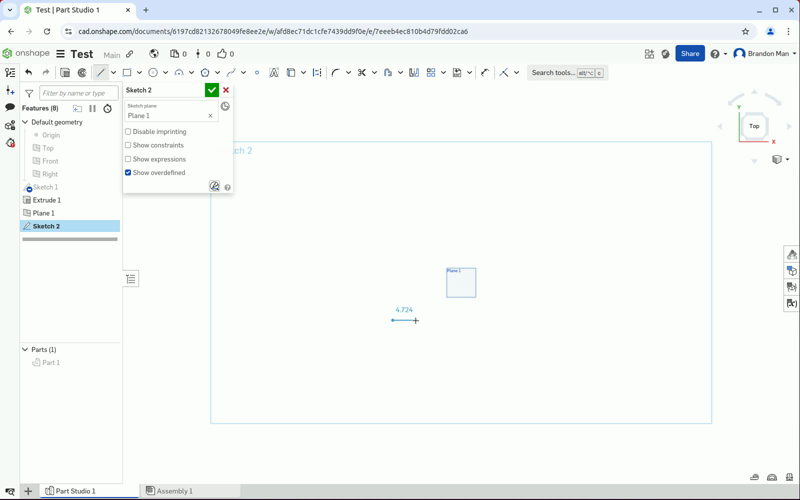
click(415, 320)
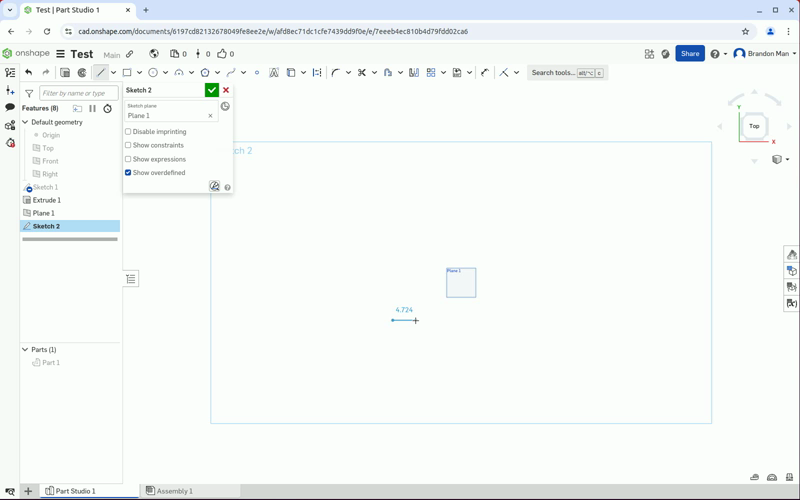
key_up(shift)
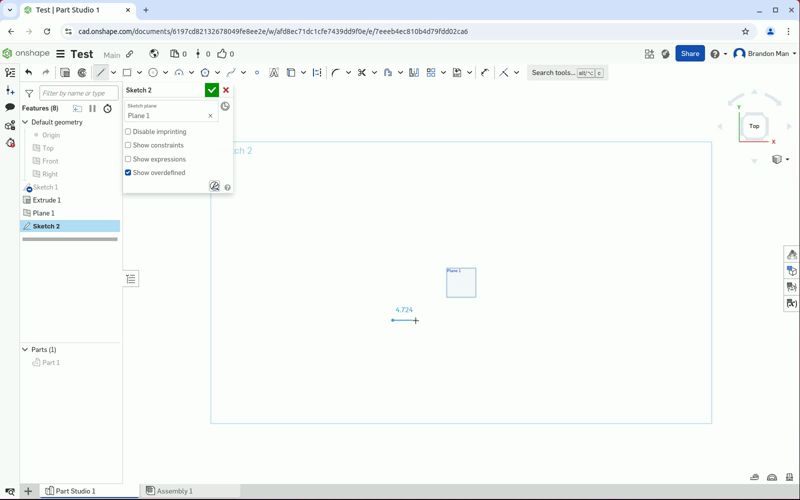
key_down(shift)
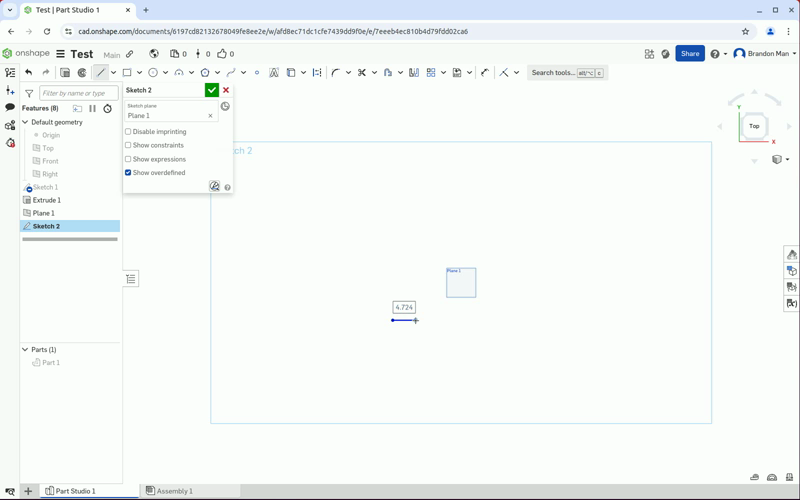
mouse_move(445, 320)
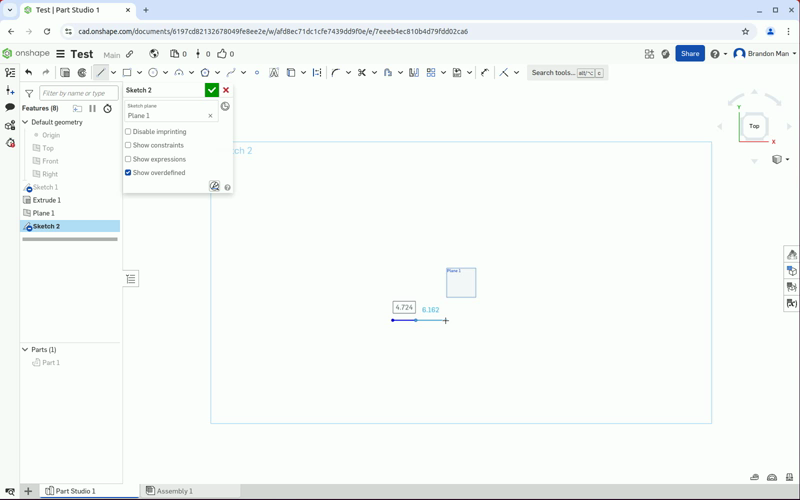
mouse_move(437, 320)
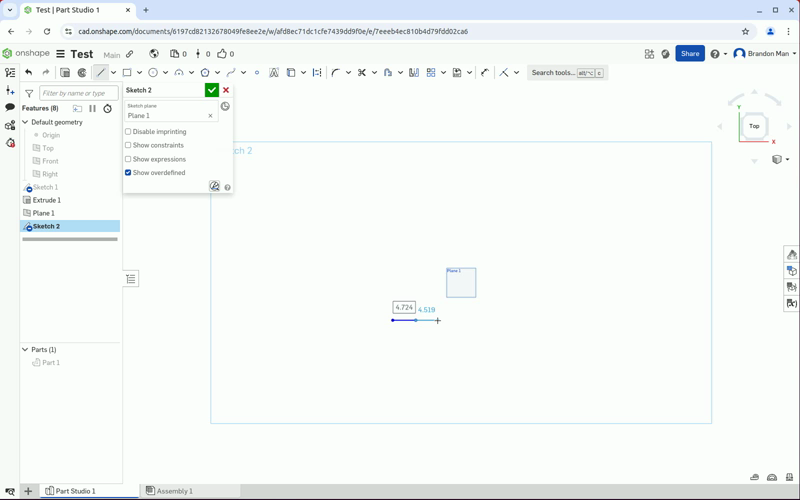
click(437, 320)
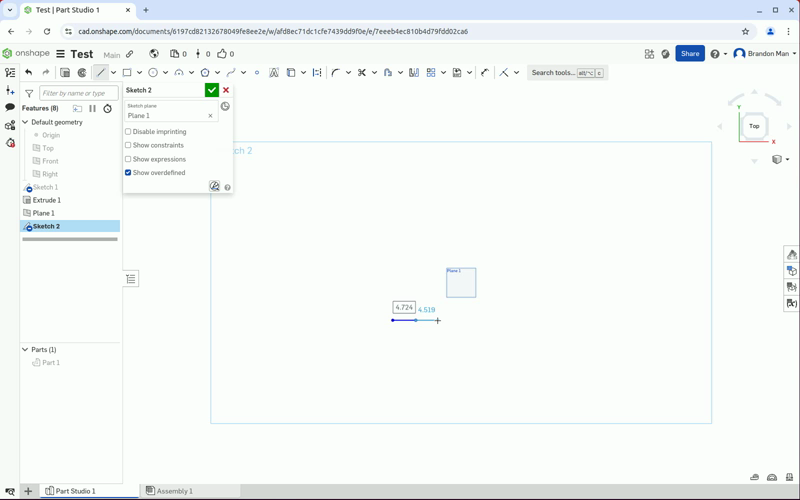
key_up(shift)
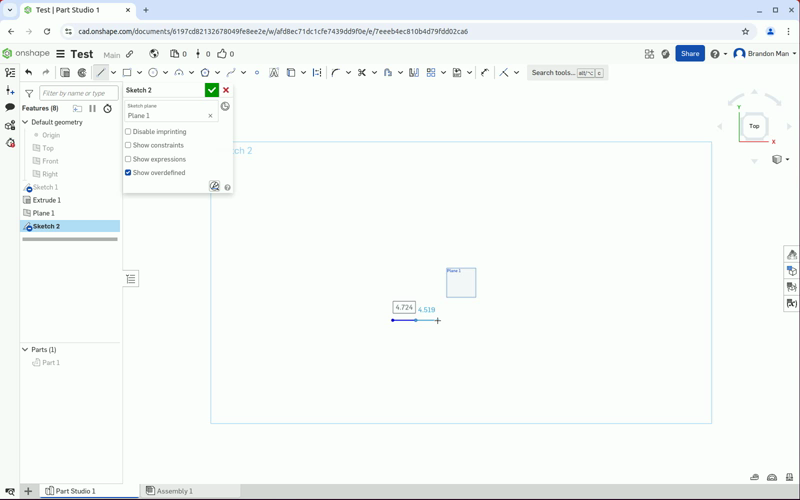
key_down(shift)
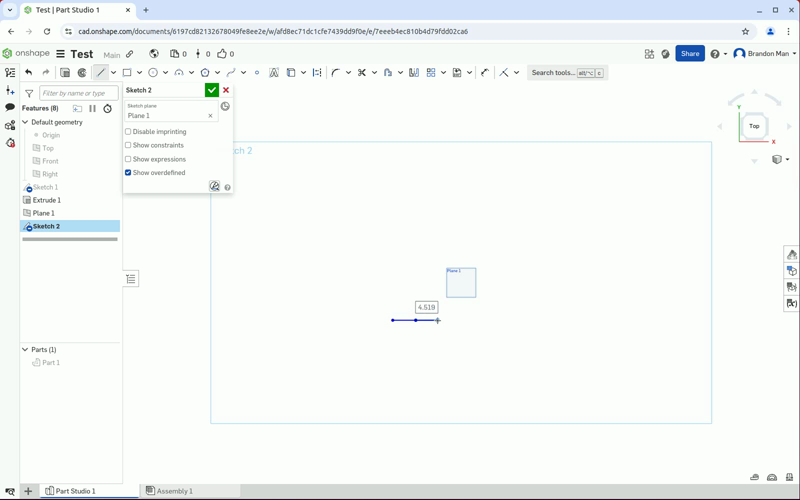
mouse_move(467, 320)
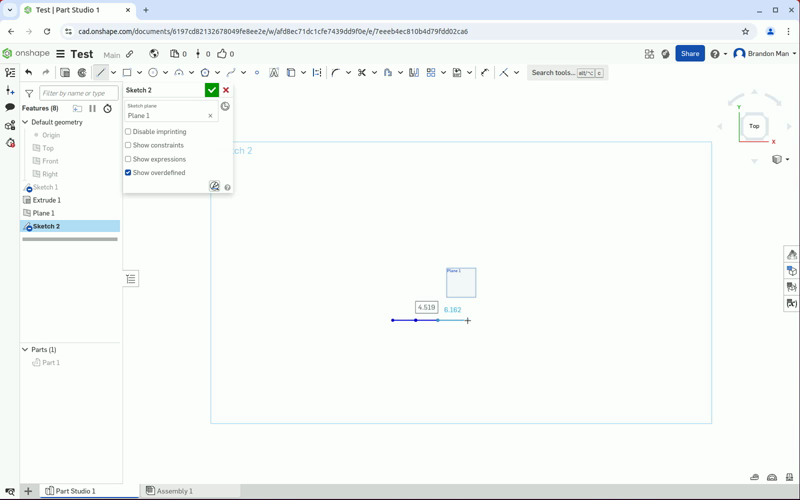
mouse_move(437, 310)
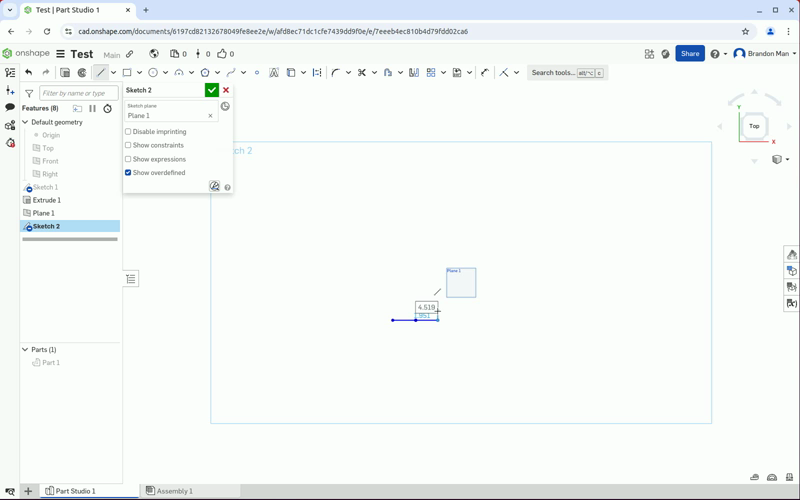
click(437, 310)
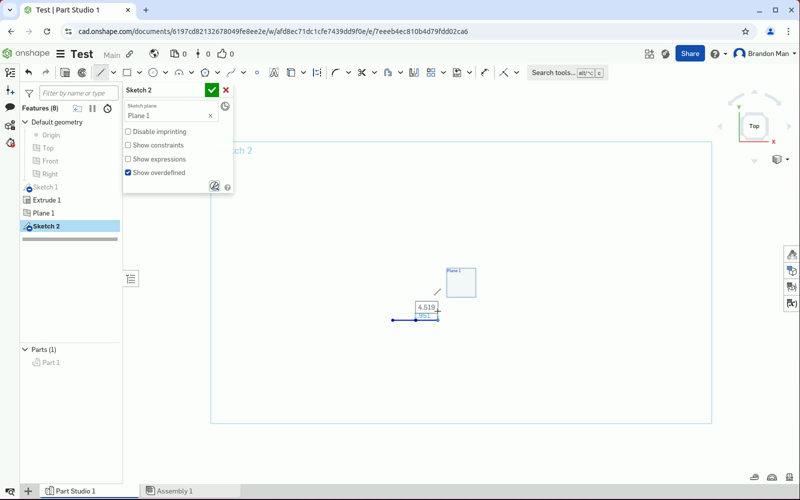
key_up(shift)
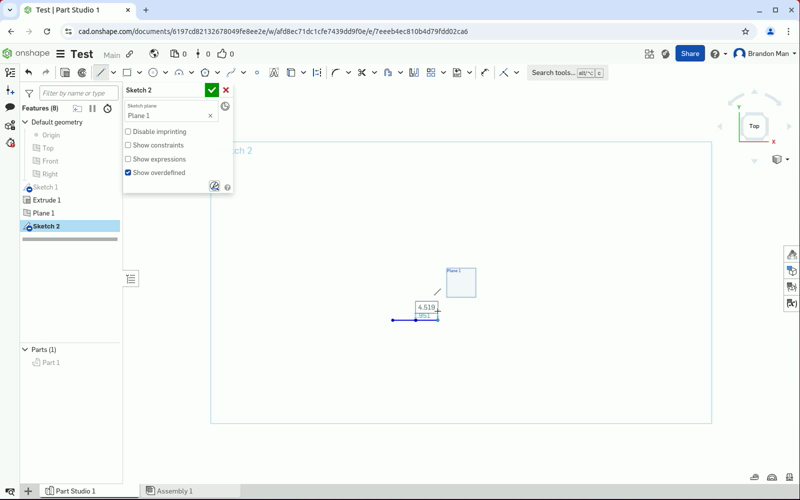
key_down(shift)
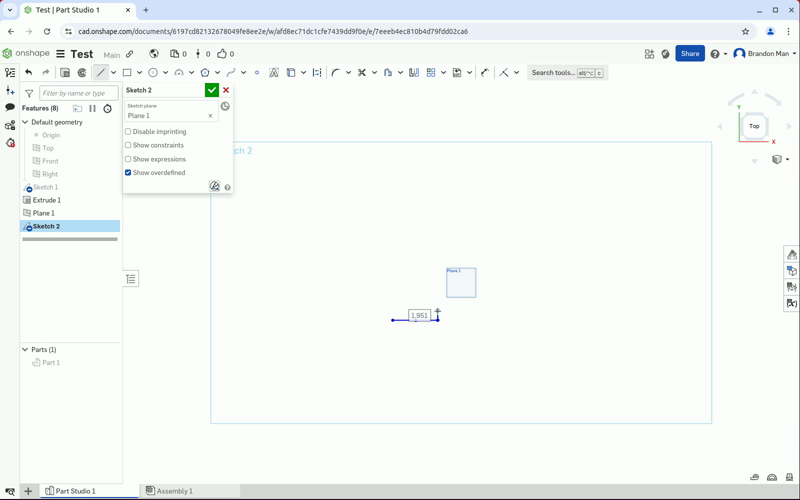
mouse_move(467, 310)
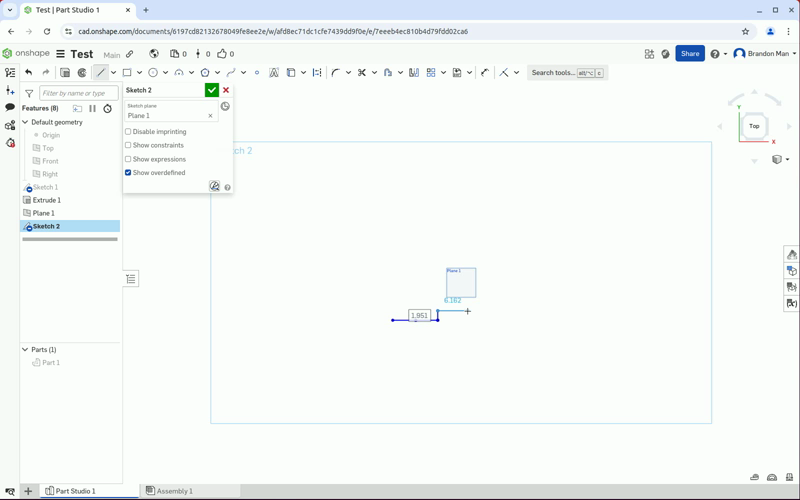
mouse_move(392, 310)
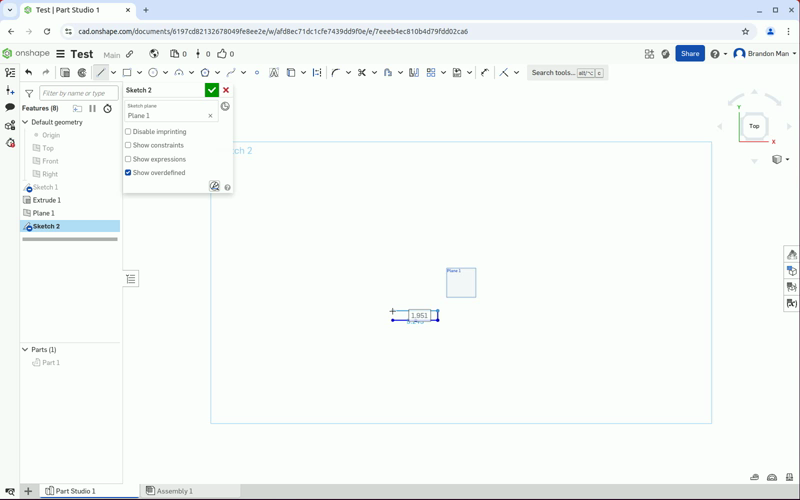
click(392, 310)
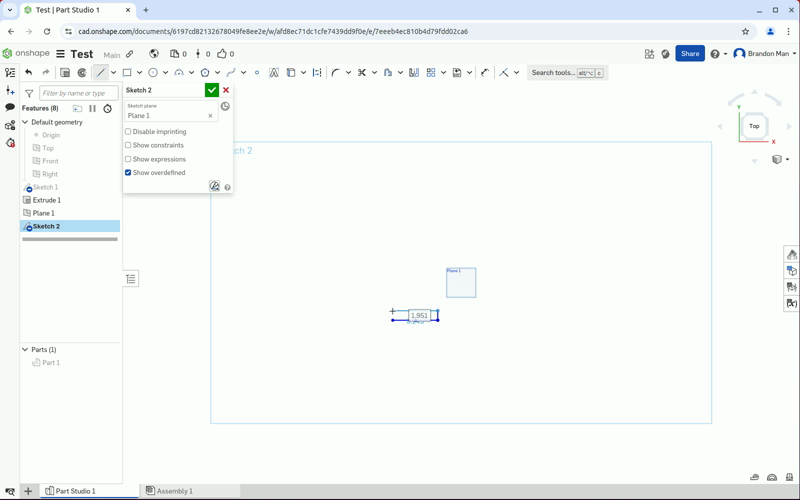
key_up(shift)
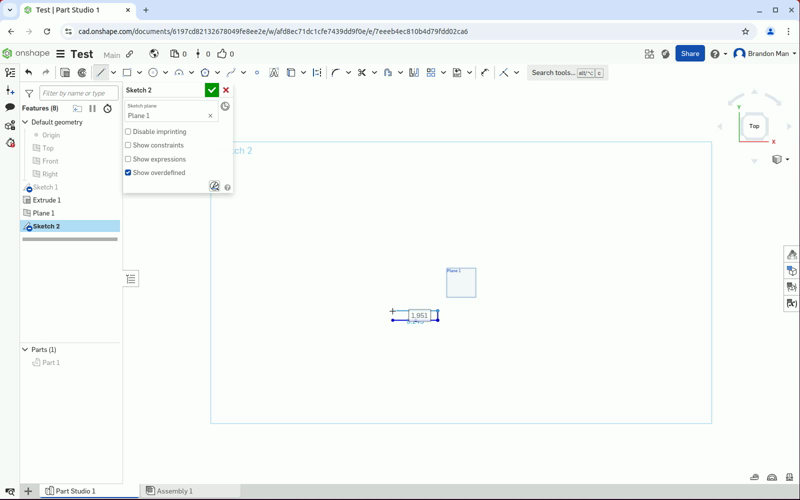
mouse_move(422, 310)
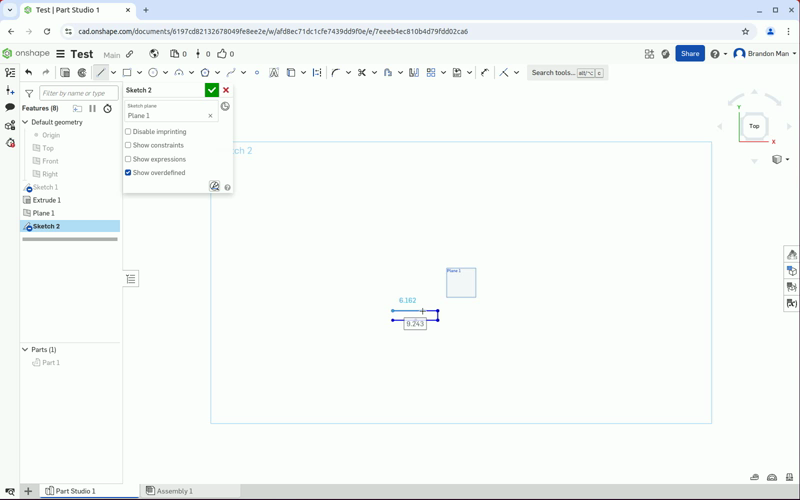
key_down(shift)
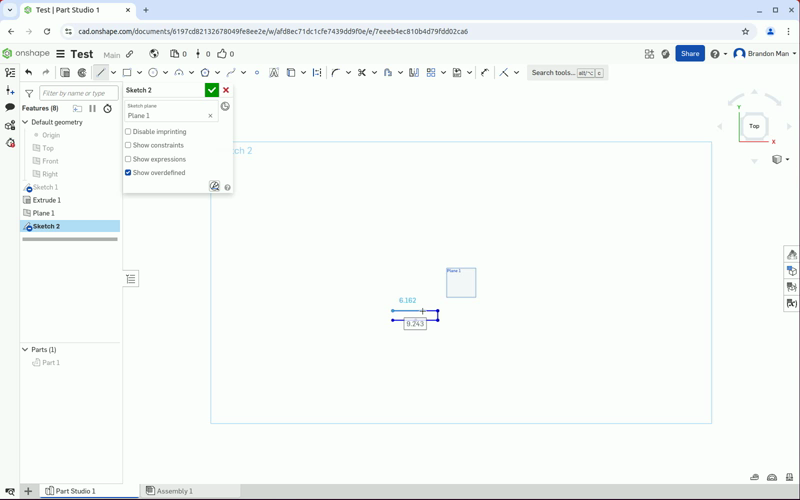
mouse_move(392, 320)
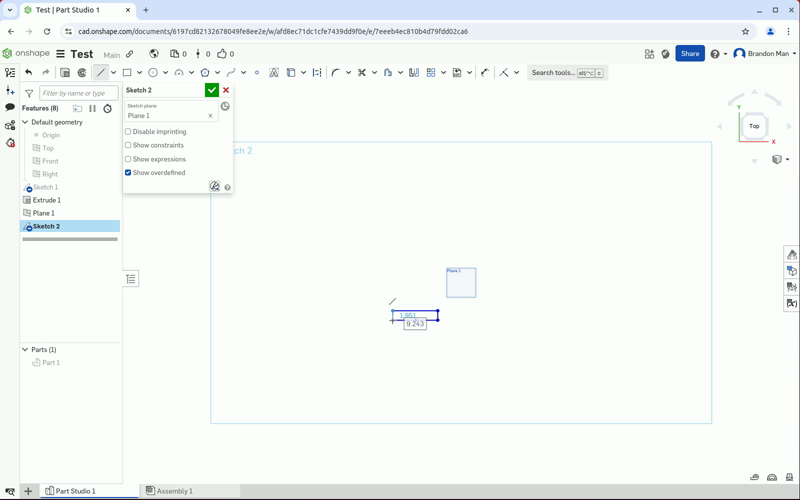
key_up(shift)
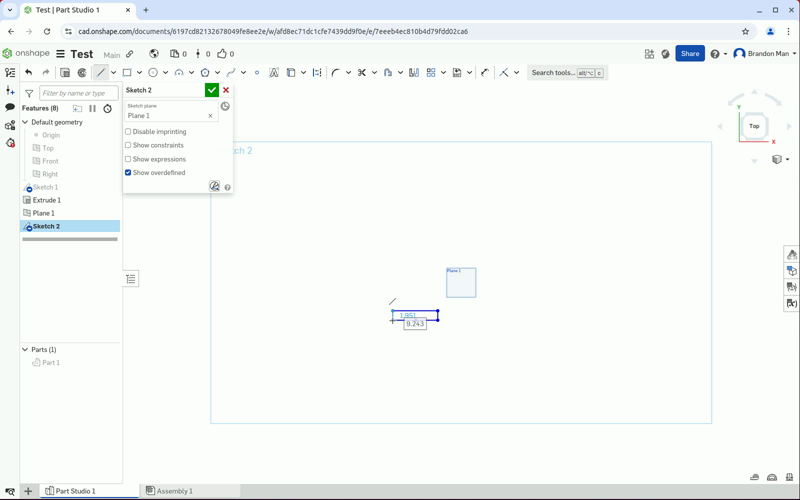
click(392, 320)
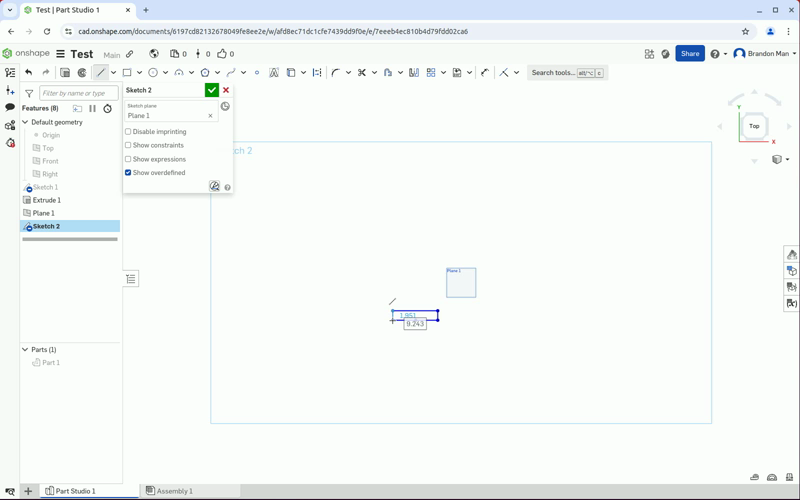
key(esc)
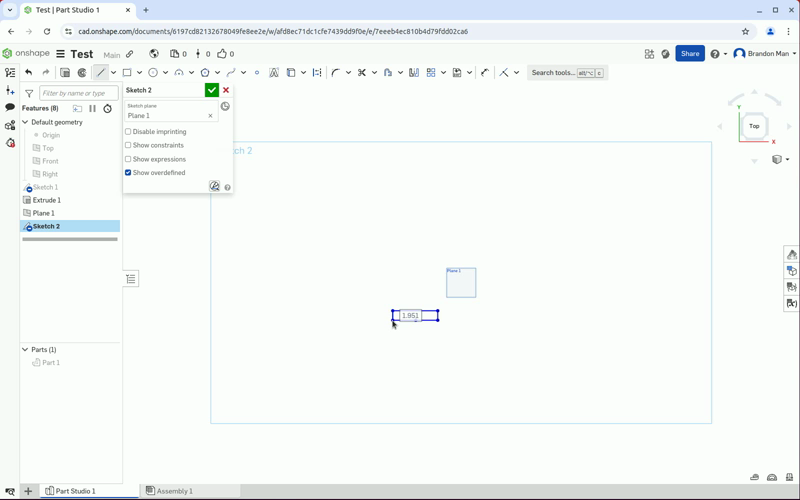
mouse_move(424, 317)
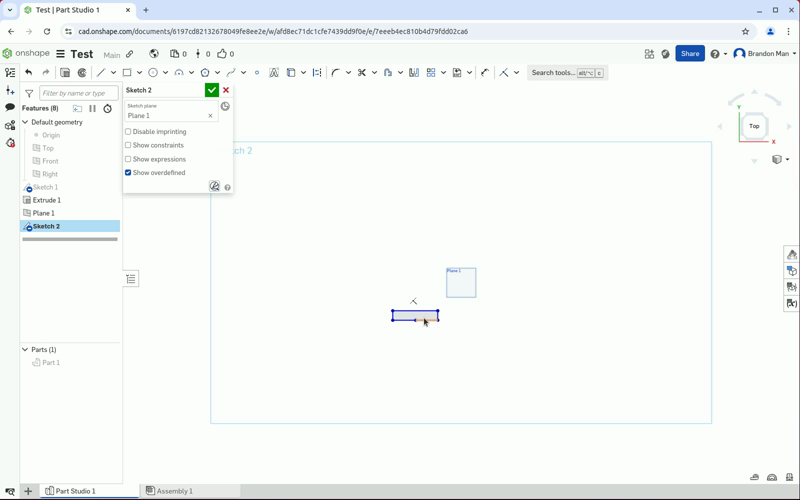
scroll(6)
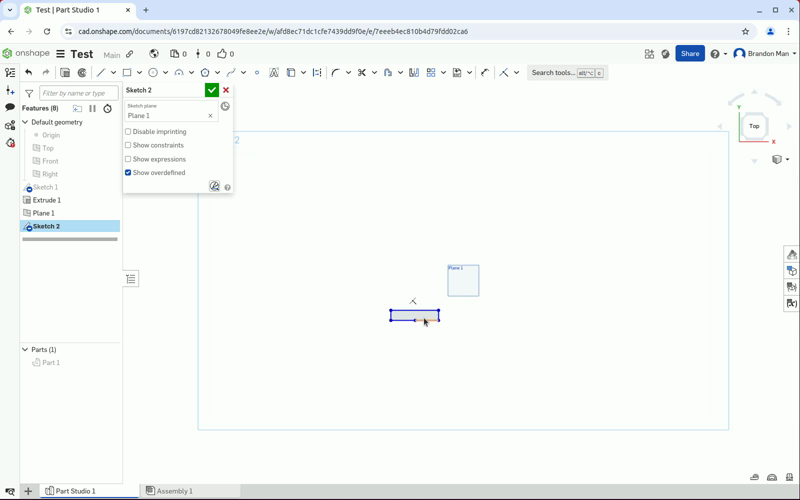
scroll(6)
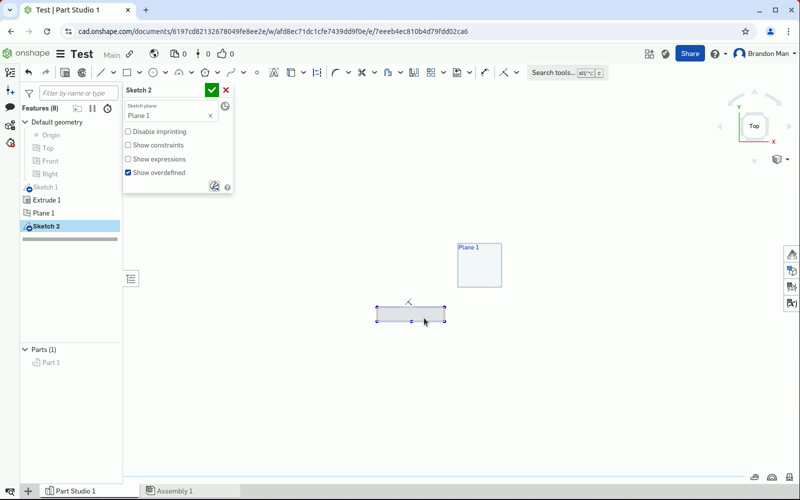
scroll(6)
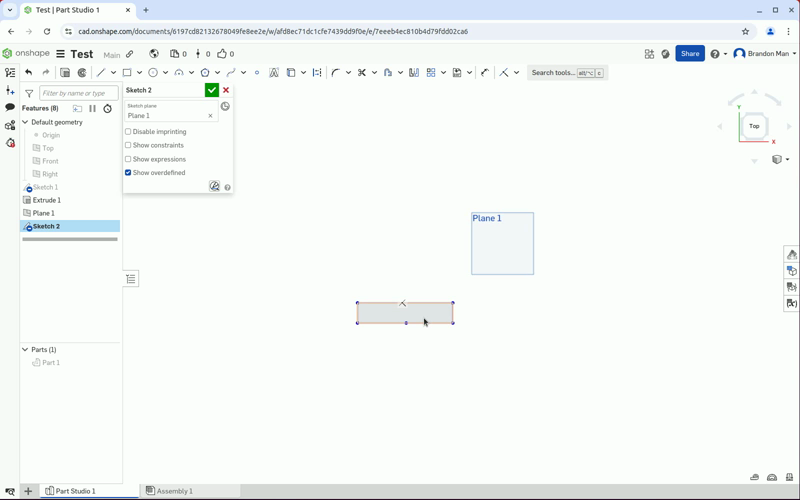
scroll(6)
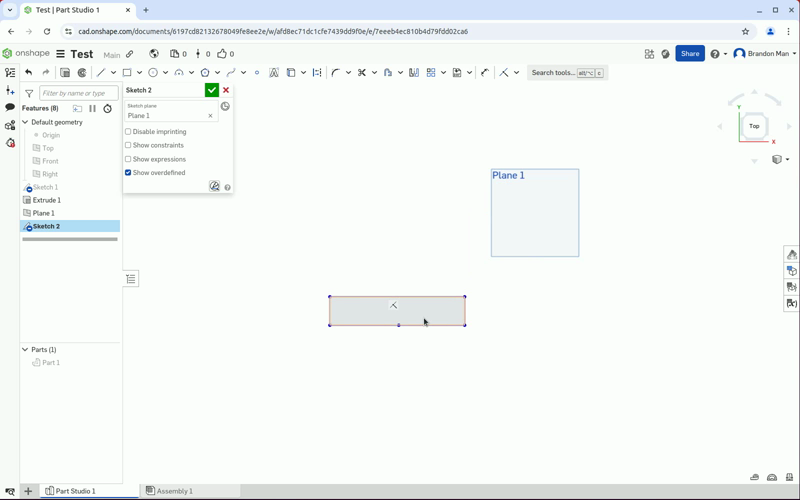
scroll(6)
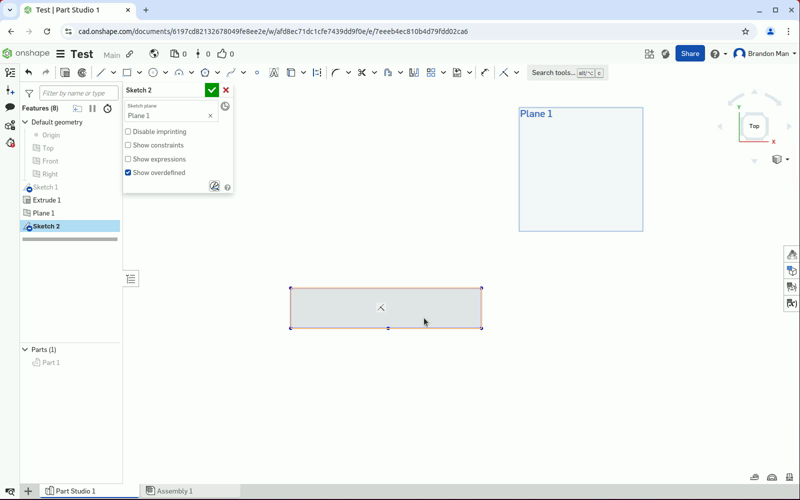
scroll(6)
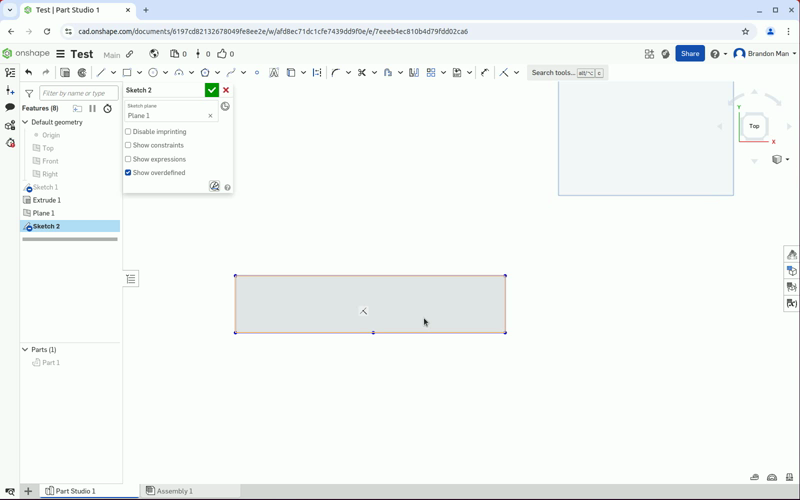
scroll(6)
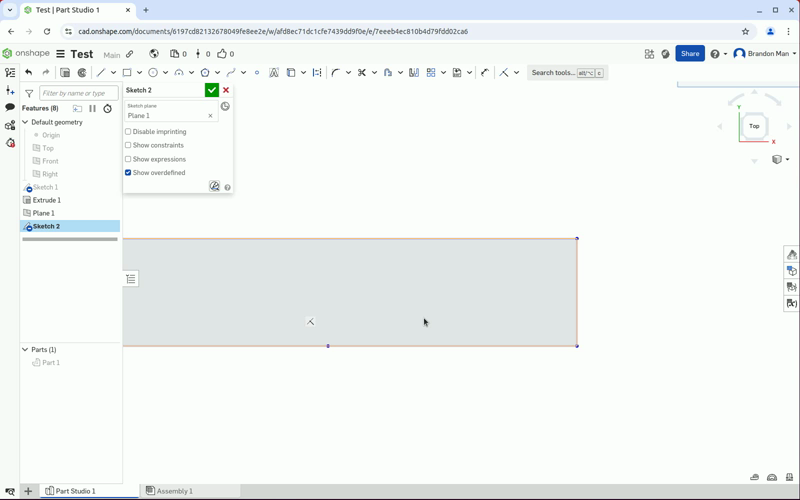
click(424, 317)
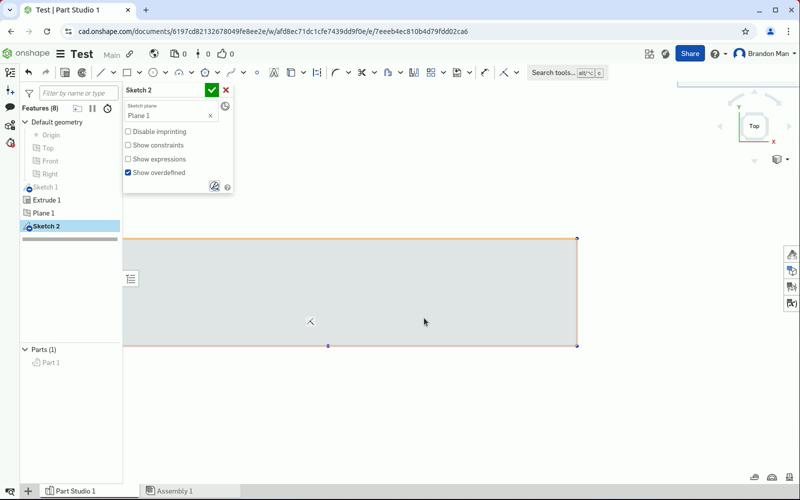
scroll(-6)
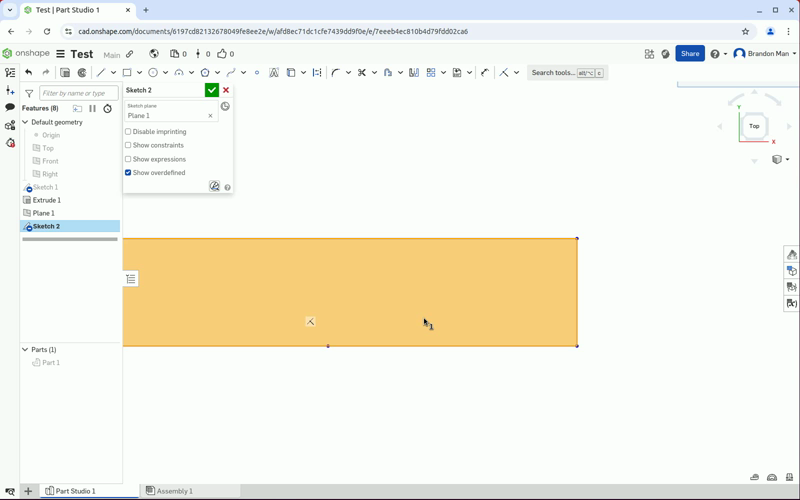
scroll(-6)
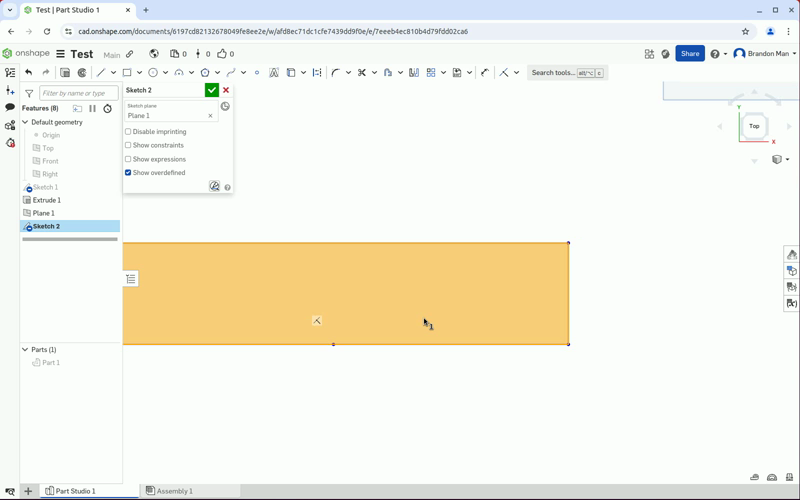
scroll(-6)
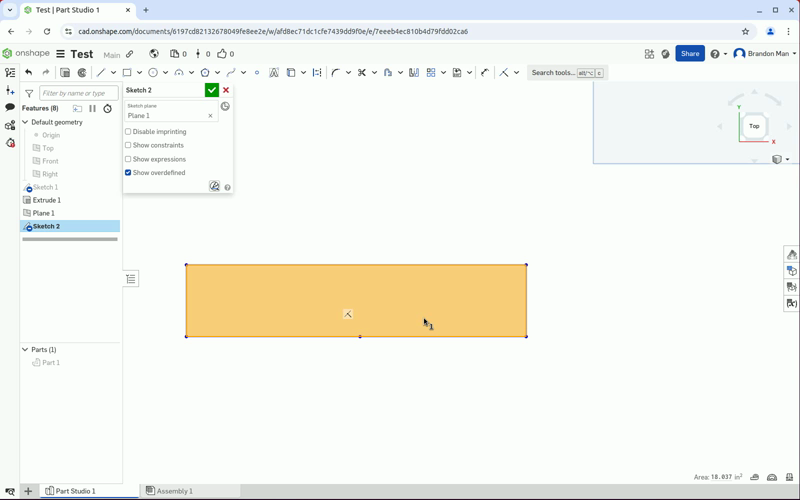
scroll(-6)
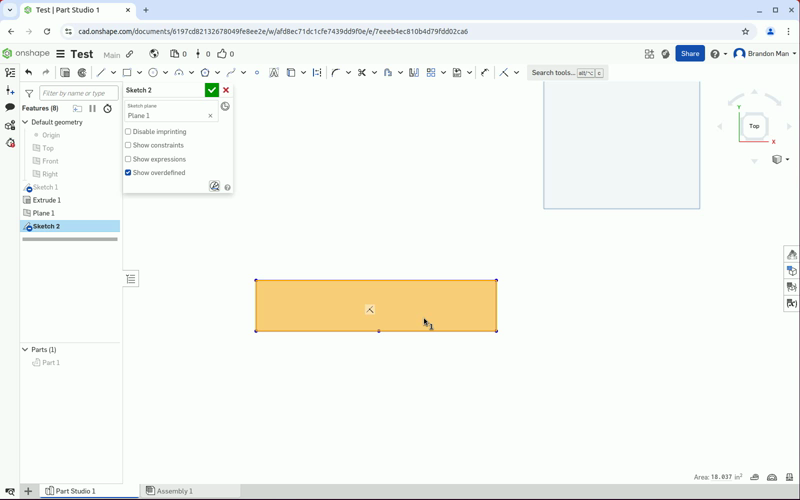
scroll(-6)
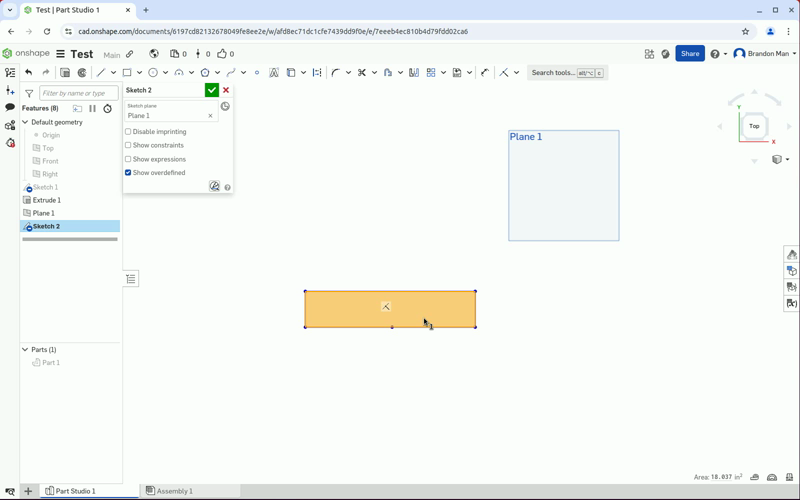
scroll(-6)
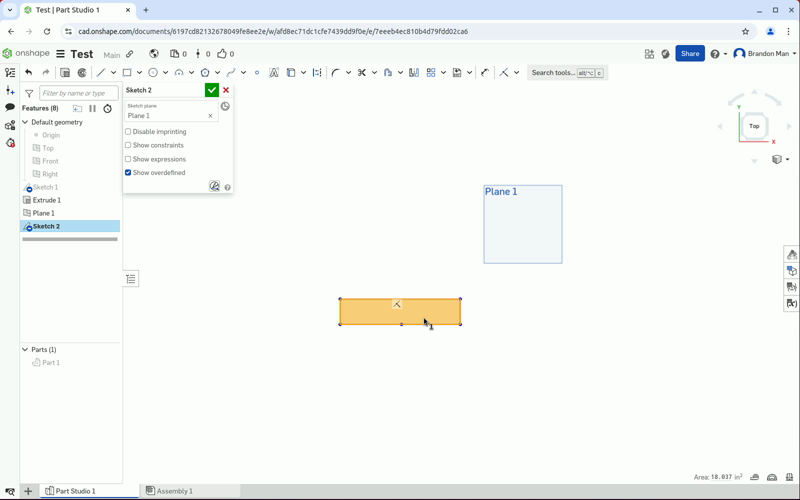
scroll(-6)
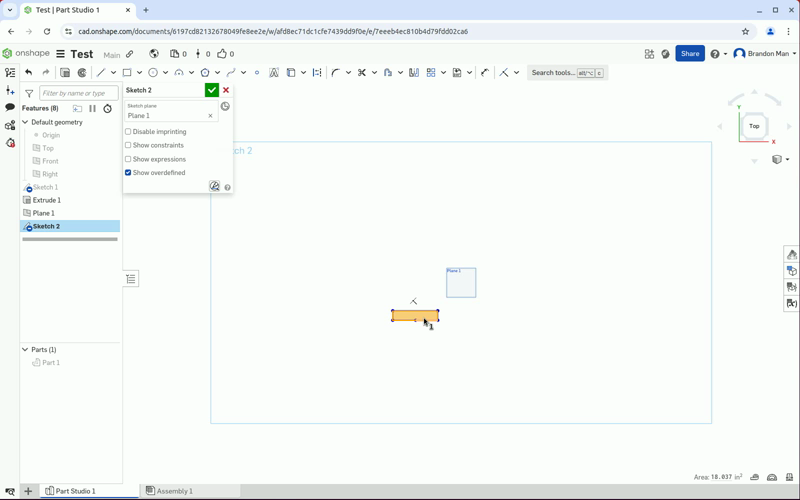
mouse_move(73, 352)
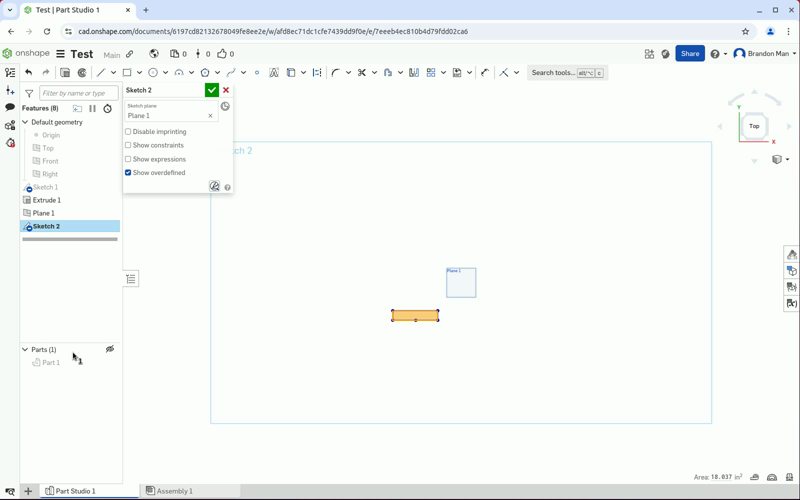
key(shift+y)
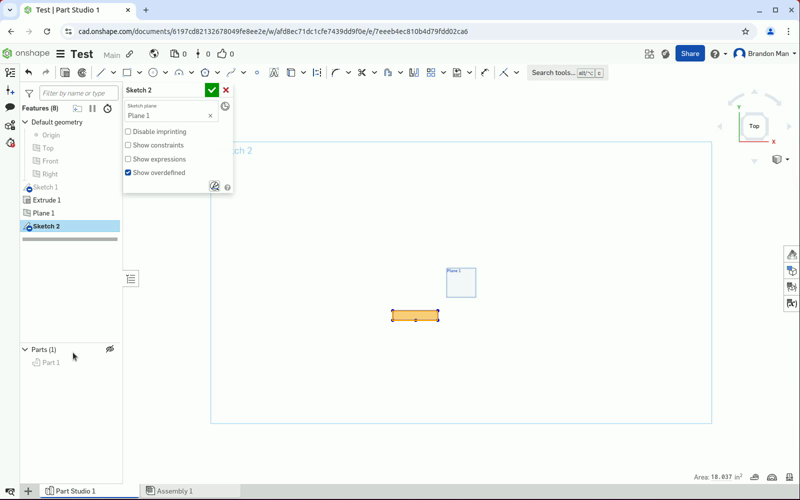
key(shift+e)
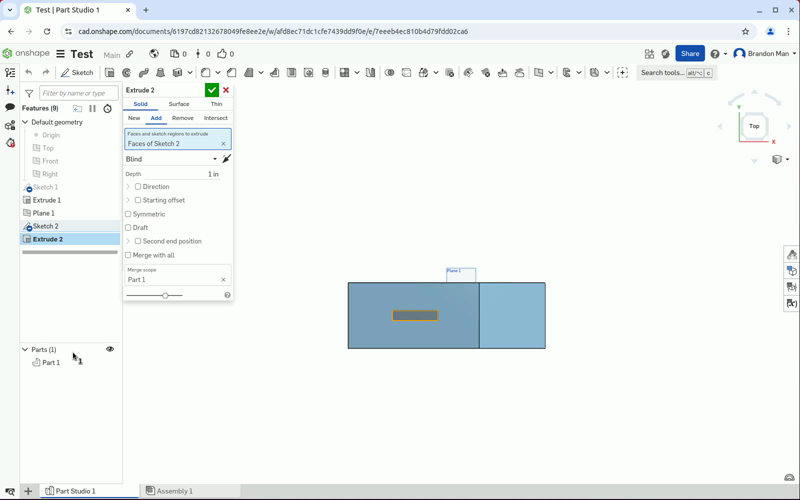
mouse_move(143, 106)
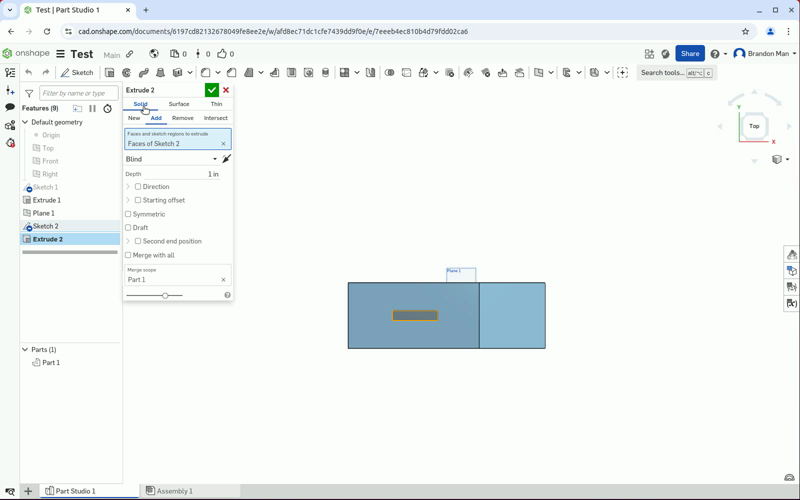
click(143, 106)
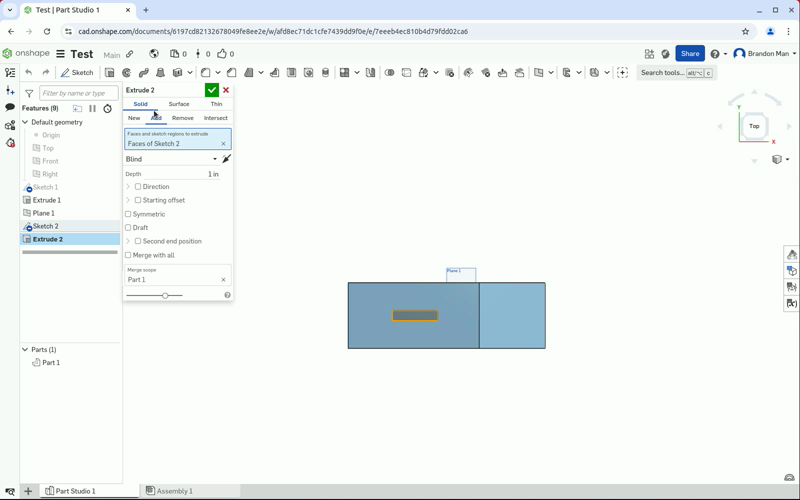
mouse_move(186, 120)
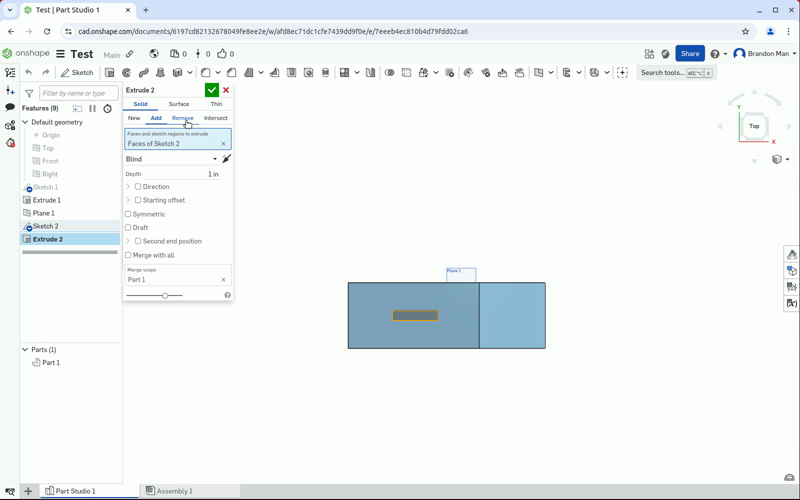
click(186, 120)
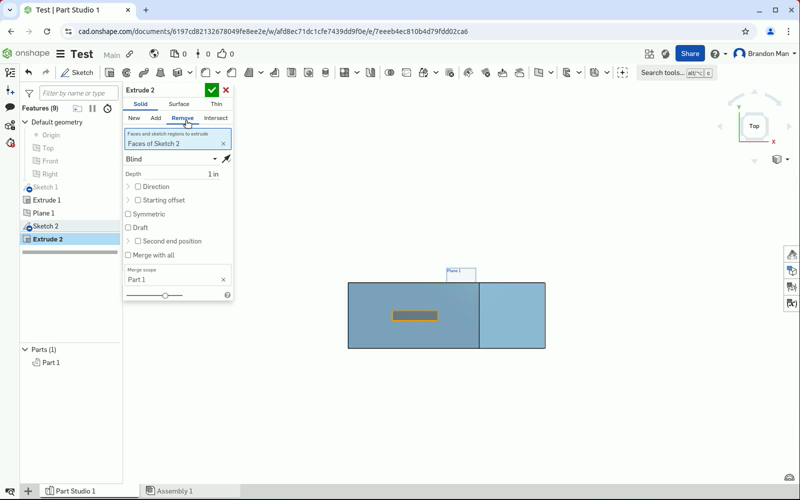
key(tab, 4)
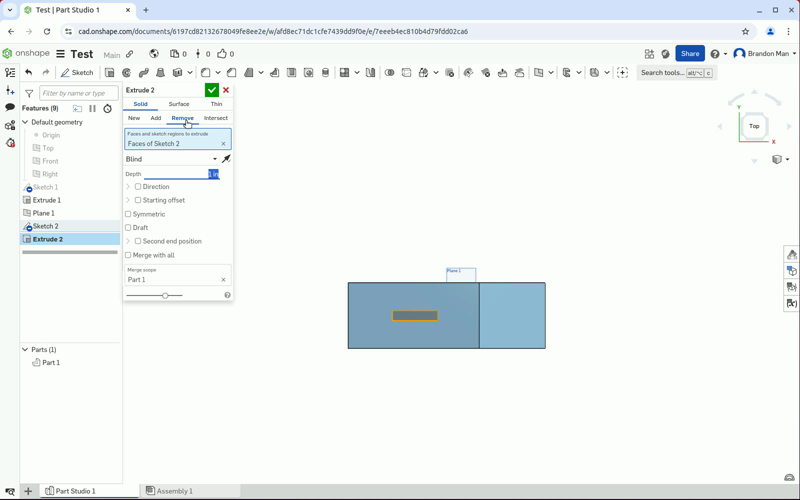
text(13.48)
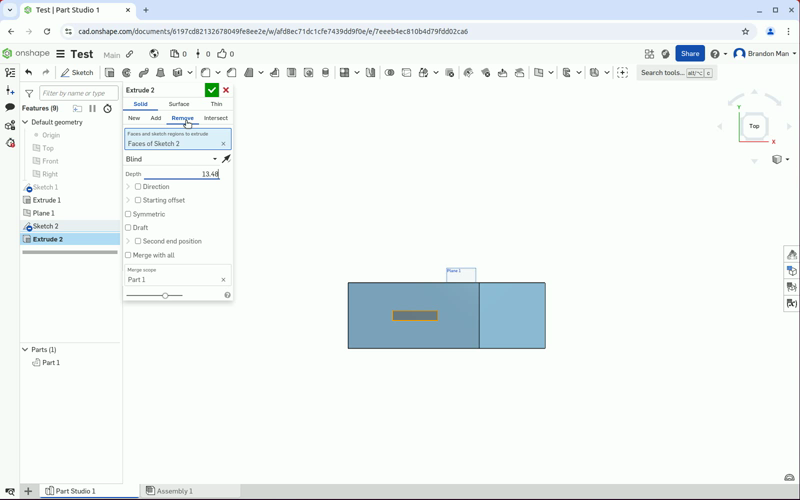
key(tab, 6)
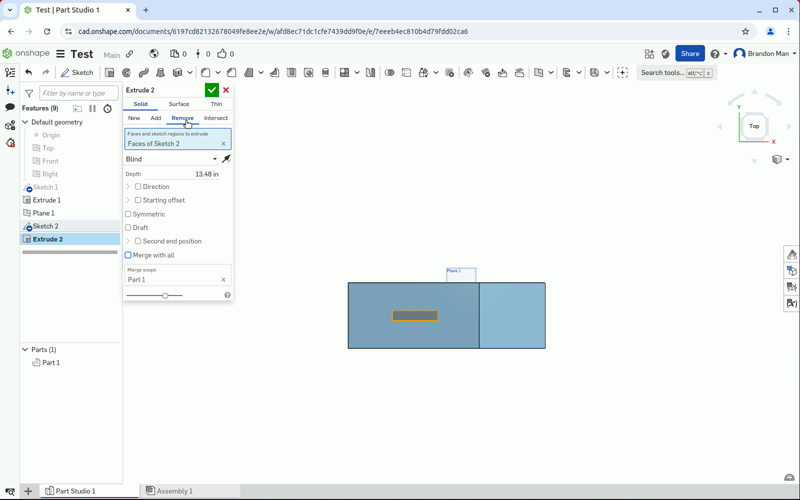
key(space)
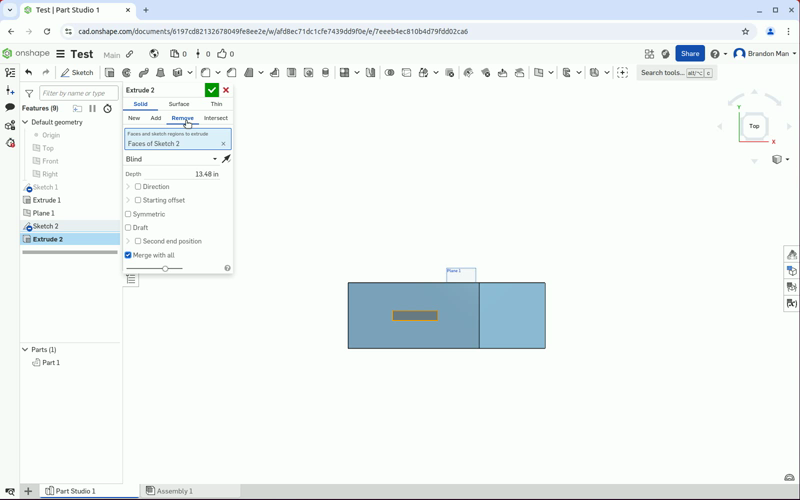
key(enter)
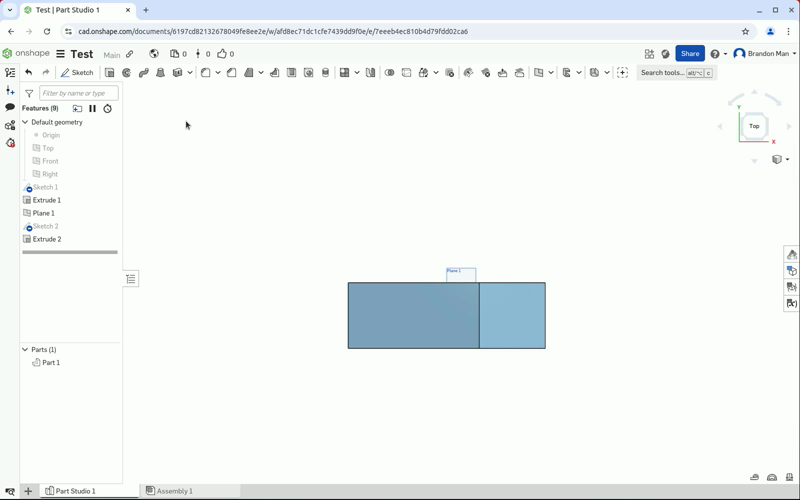
key(shift+h)
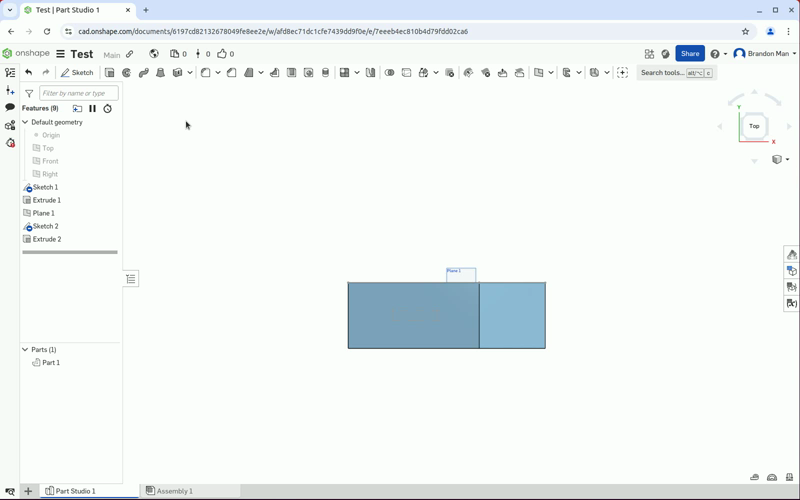
key(shift+h)
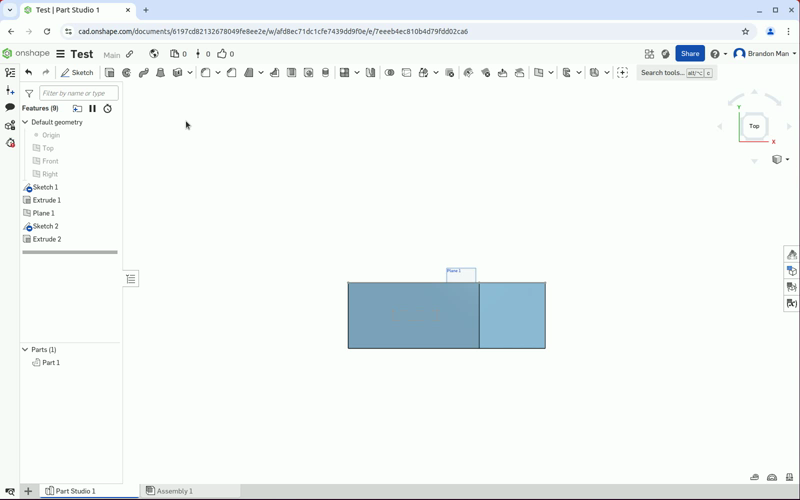
key(shift+7)
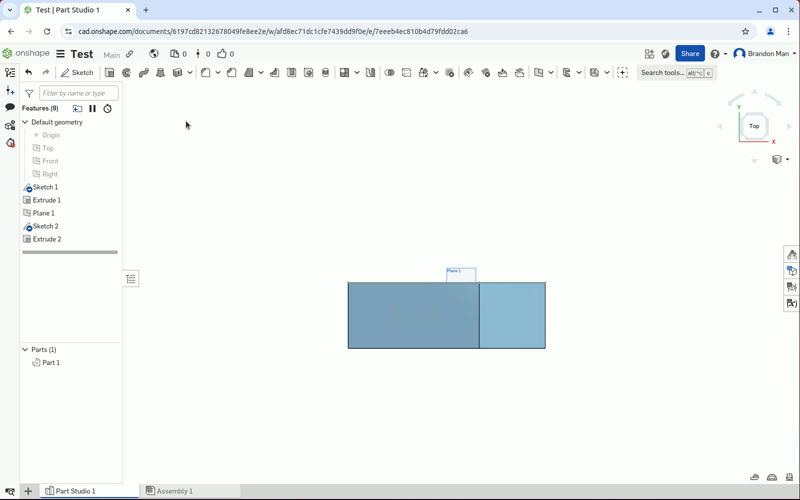
key(up, 3)
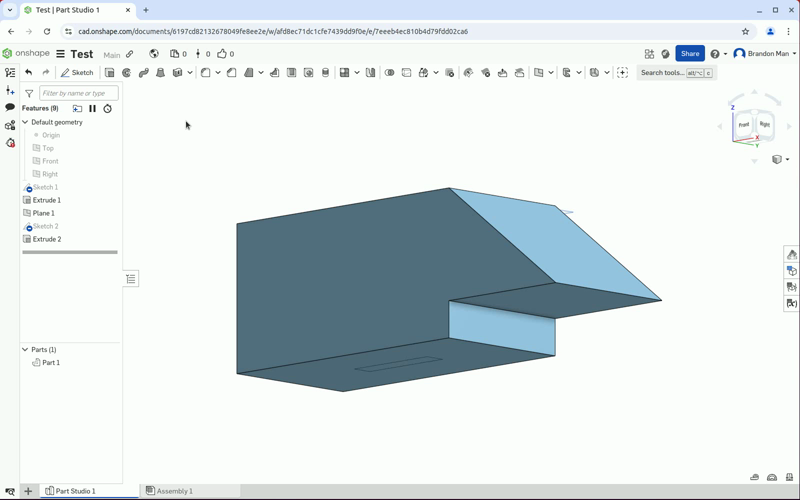
key(left, 3)
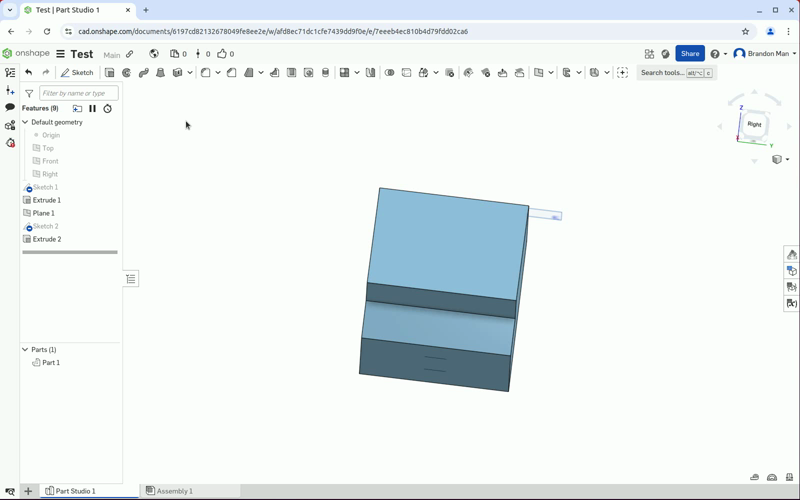
key(right, 3)
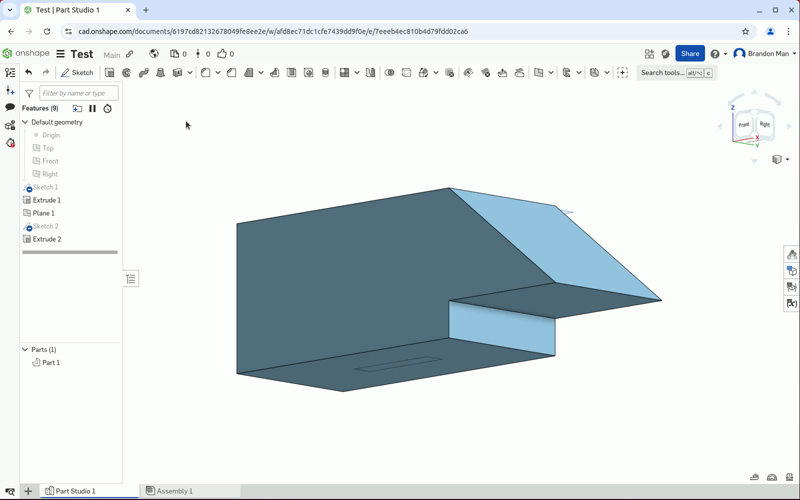
key(down, 3)
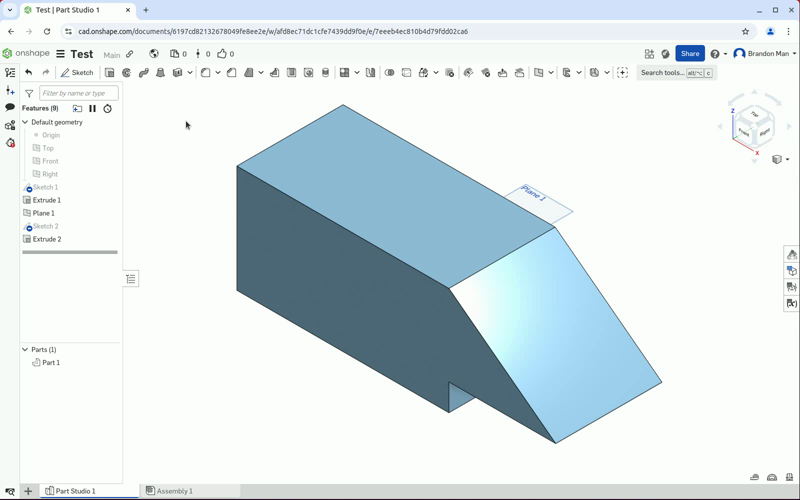
mouse_move(73, 189)
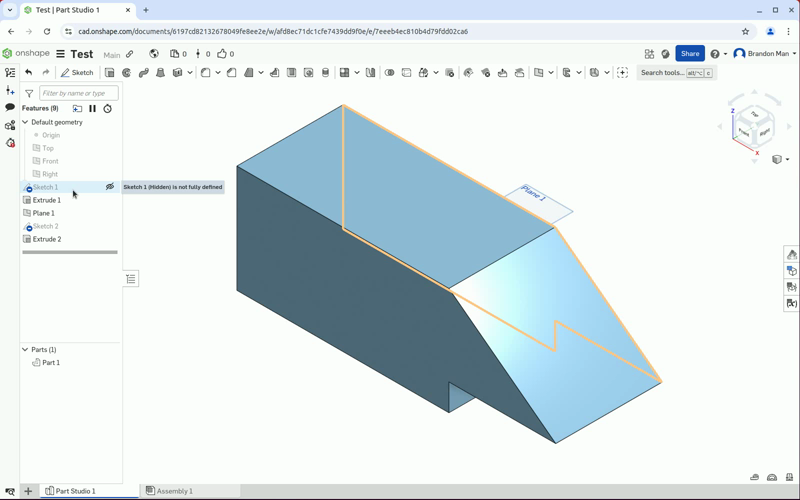
click(73, 189)